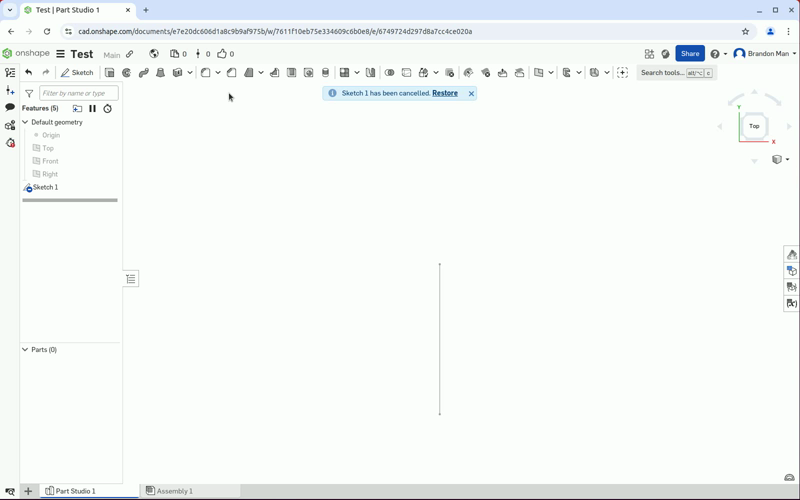
key(shift+h)
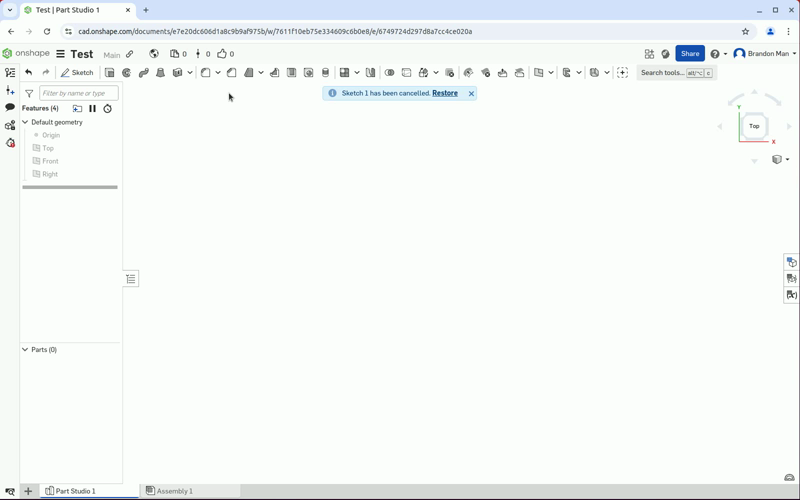
mouse_move(73, 352)
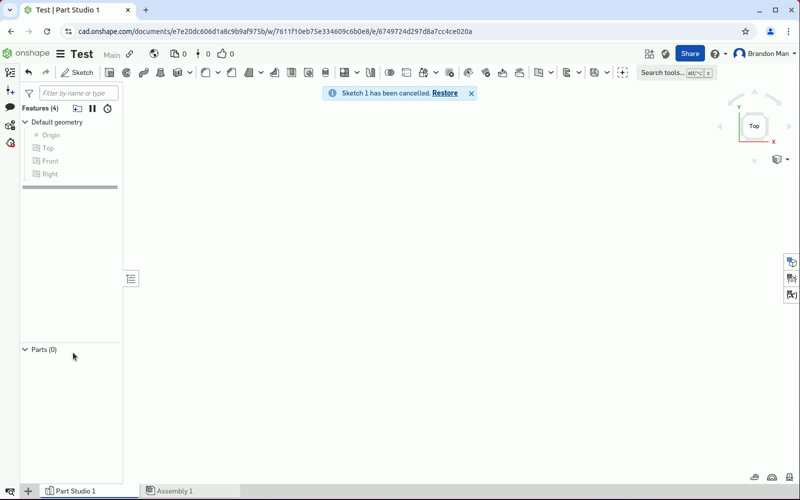
key(y)
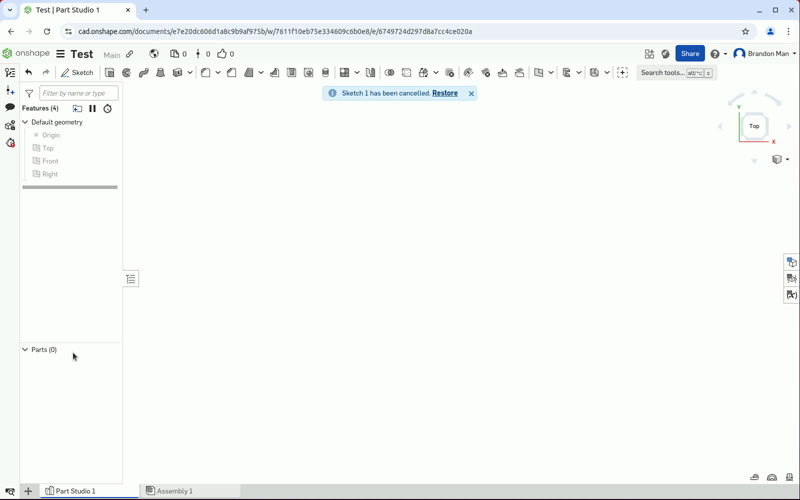
key(shift+p)
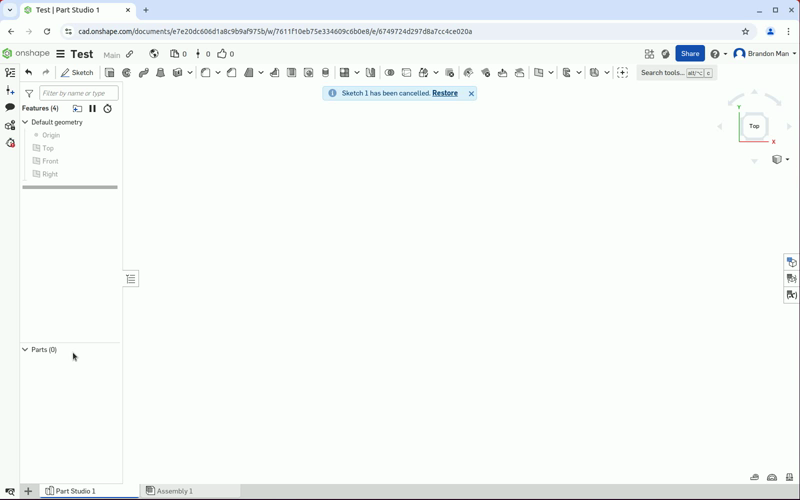
key(space)
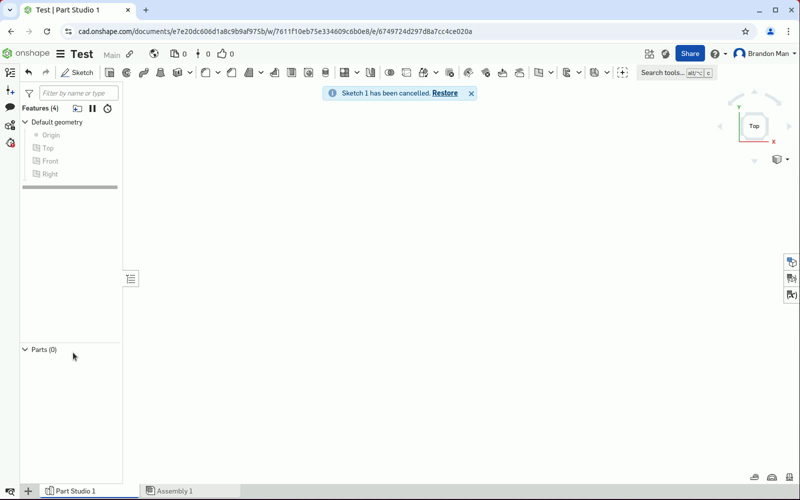
key_down(shift)
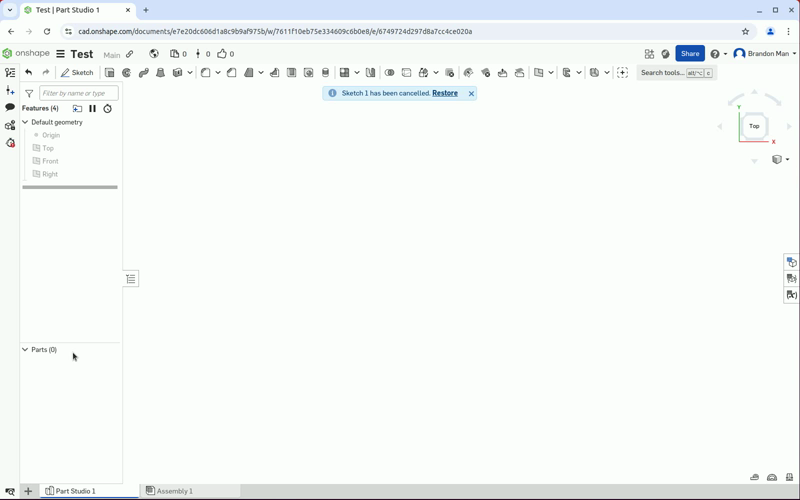
key(up)
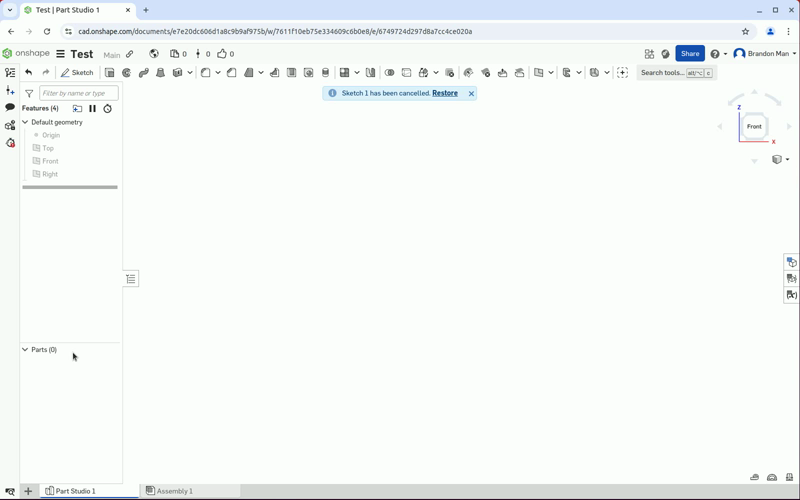
key_up(shift)
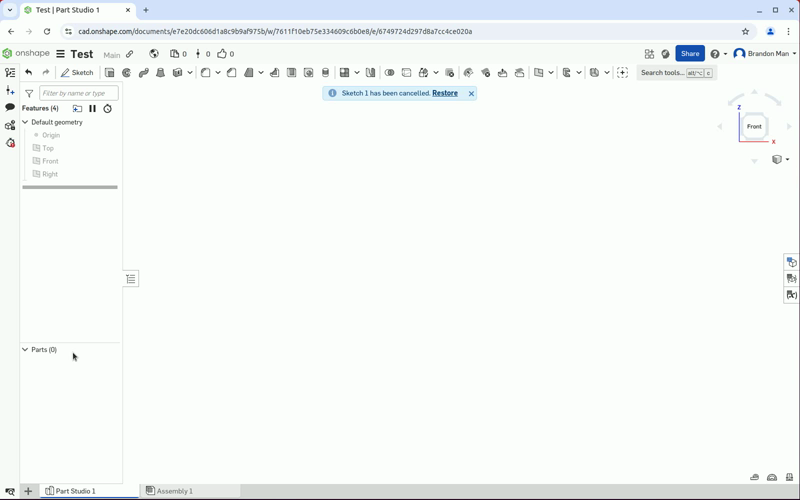
mouse_move(73, 352)
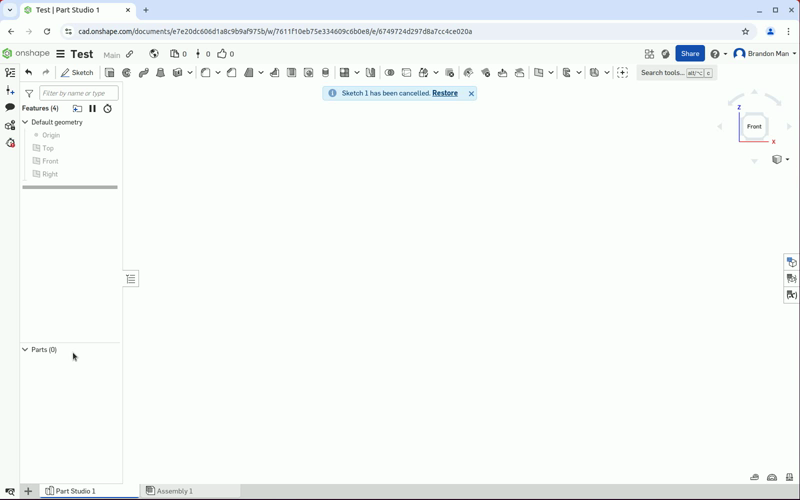
key(shift+y)
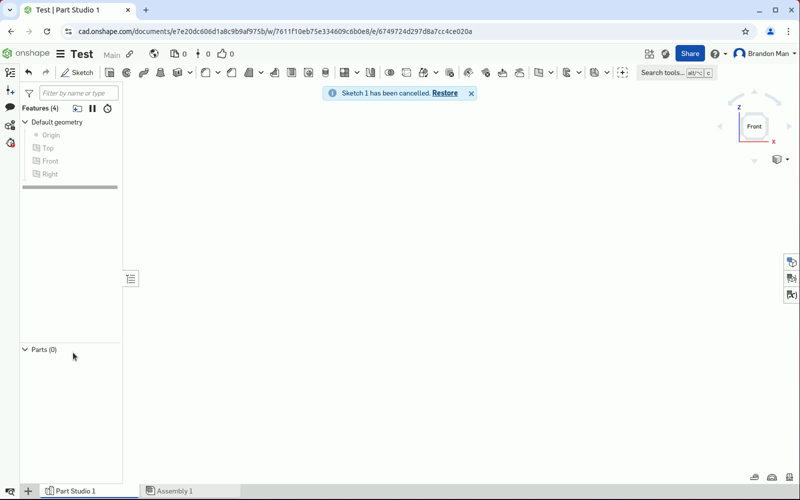
key(shift+s)
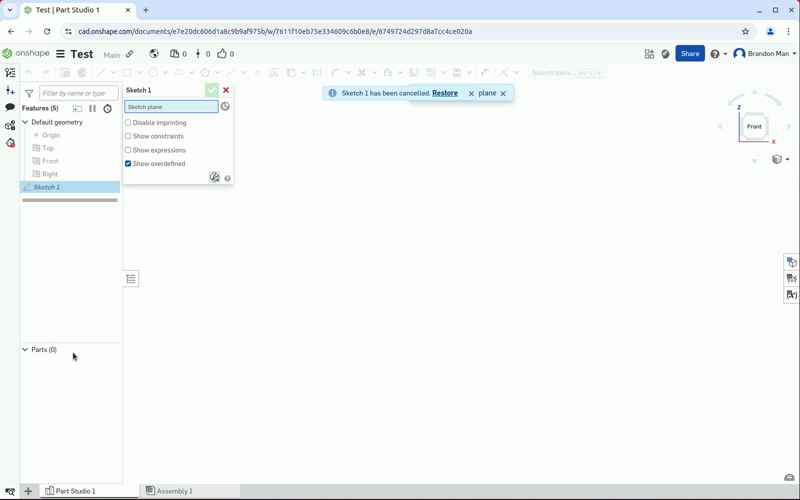
mouse_move(73, 163)
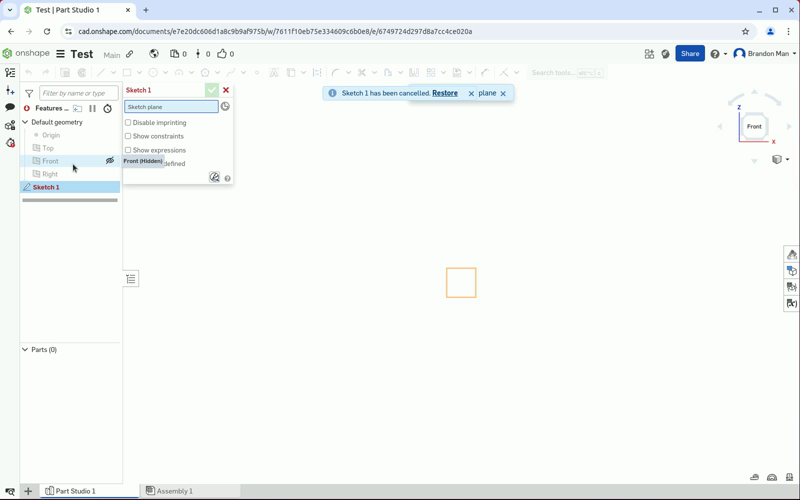
click(73, 163)
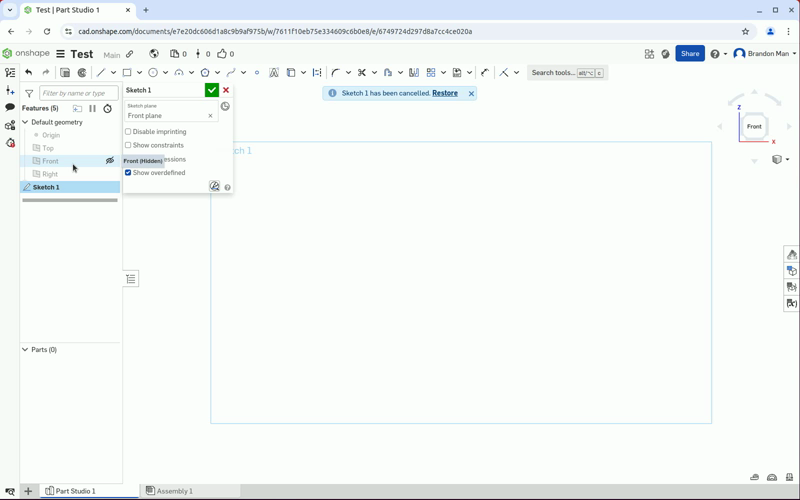
mouse_move(73, 352)
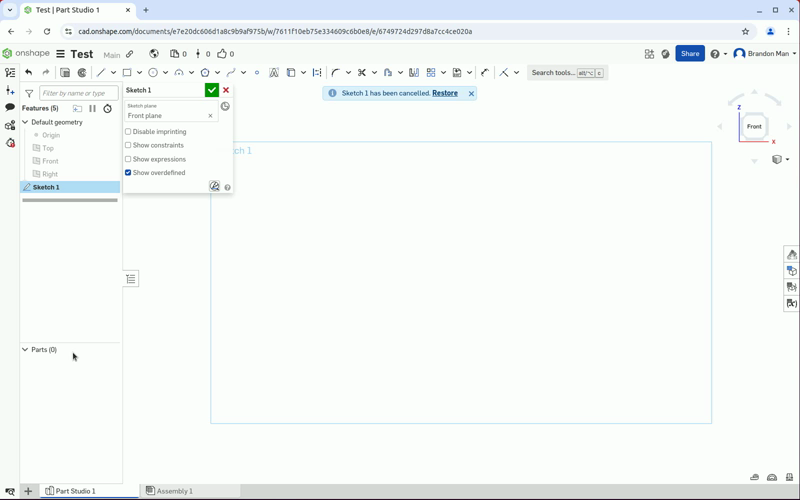
key(y)
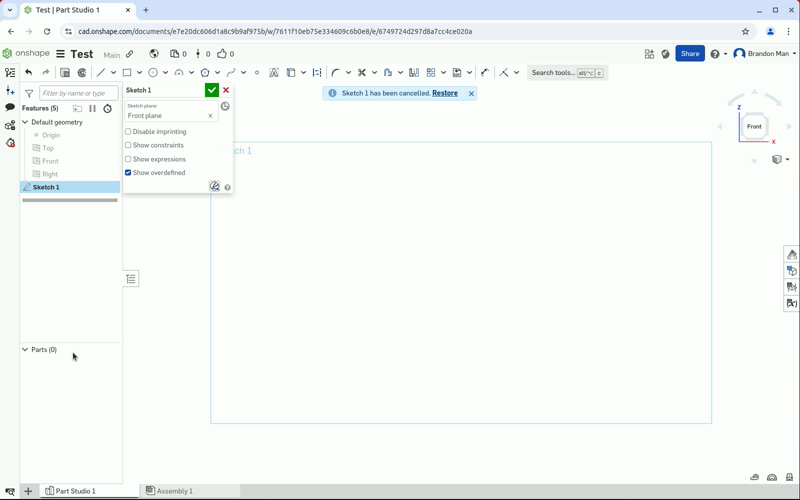
key(l)
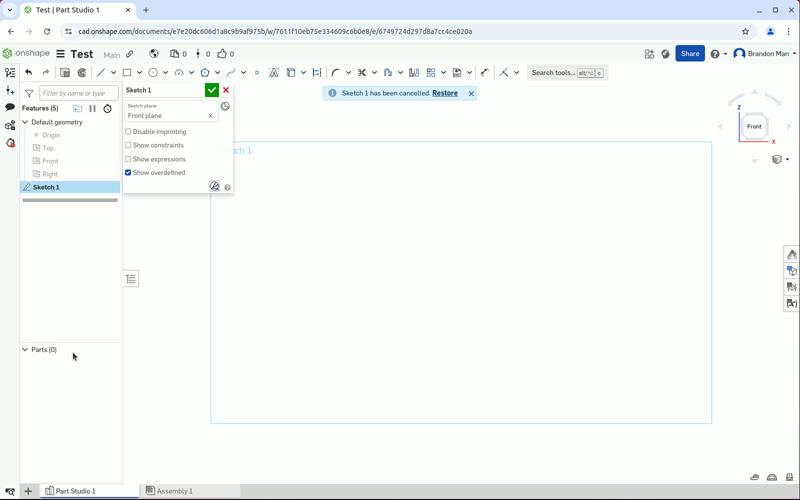
key_down(shift)
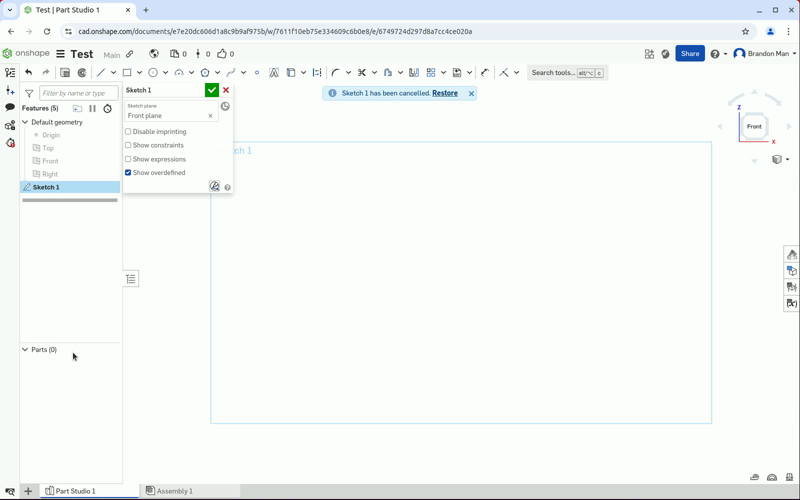
mouse_move(368, 265)
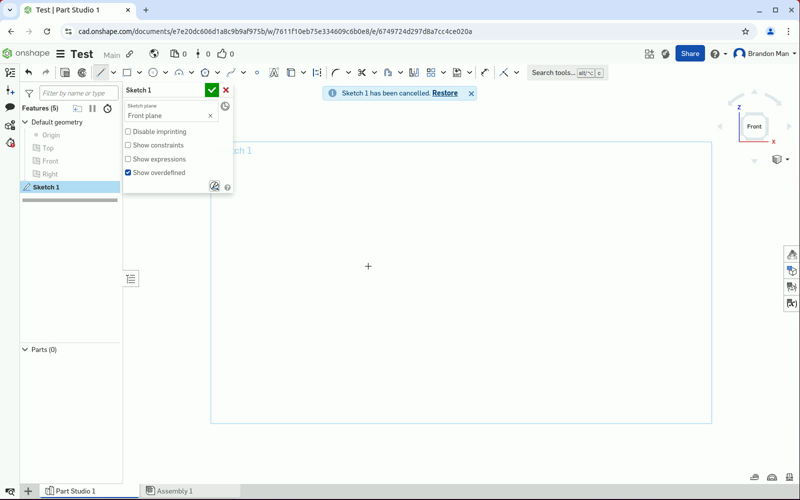
click(368, 265)
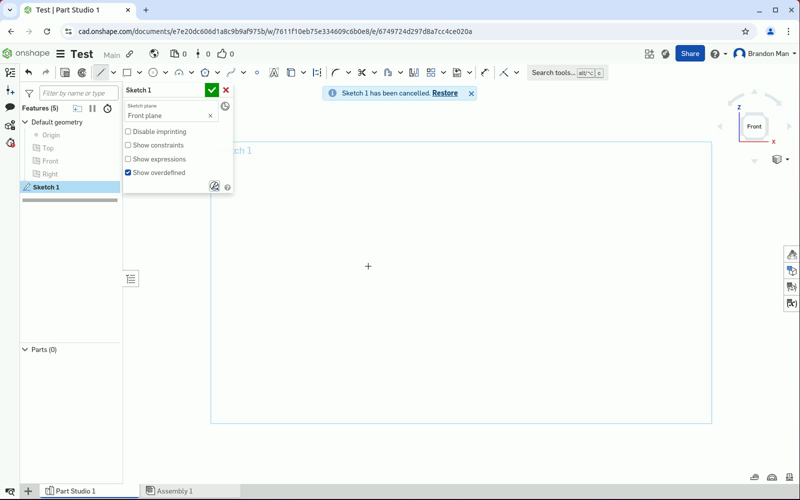
key_up(shift)
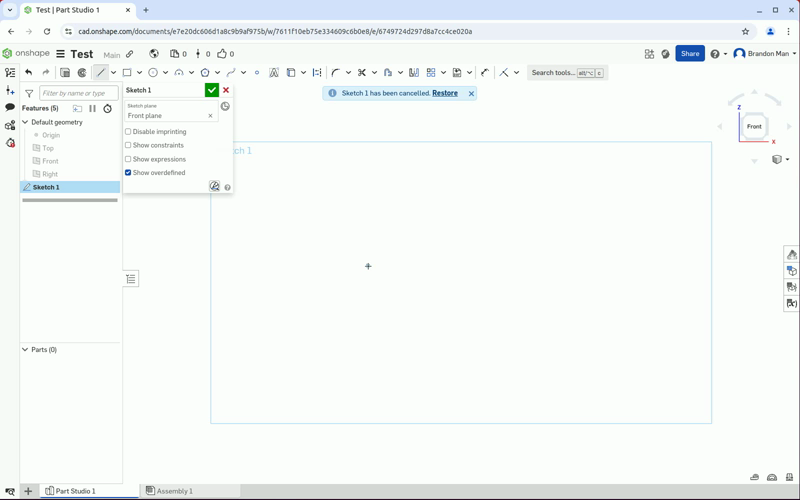
key_down(shift)
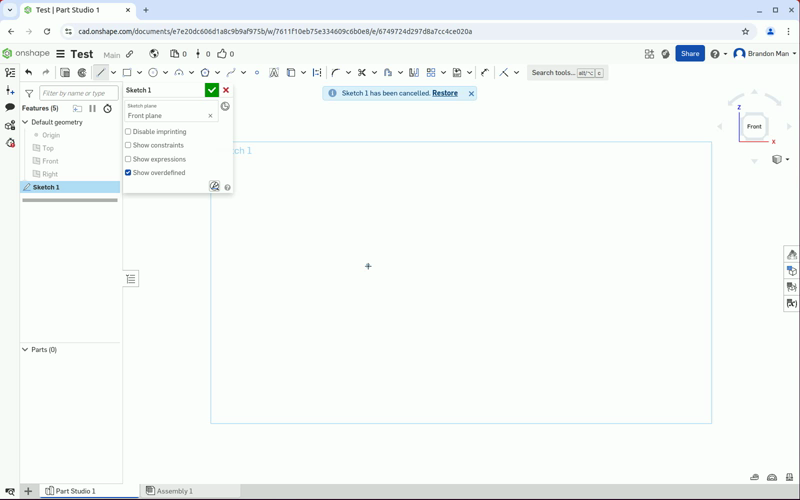
mouse_move(572, 265)
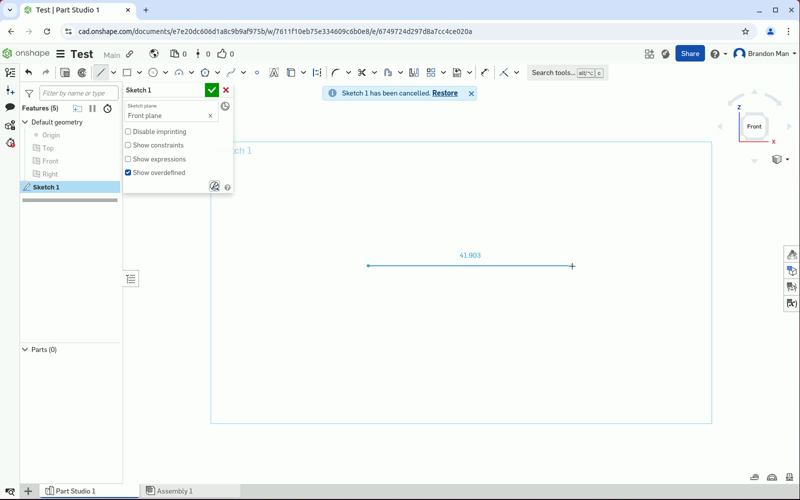
click(572, 265)
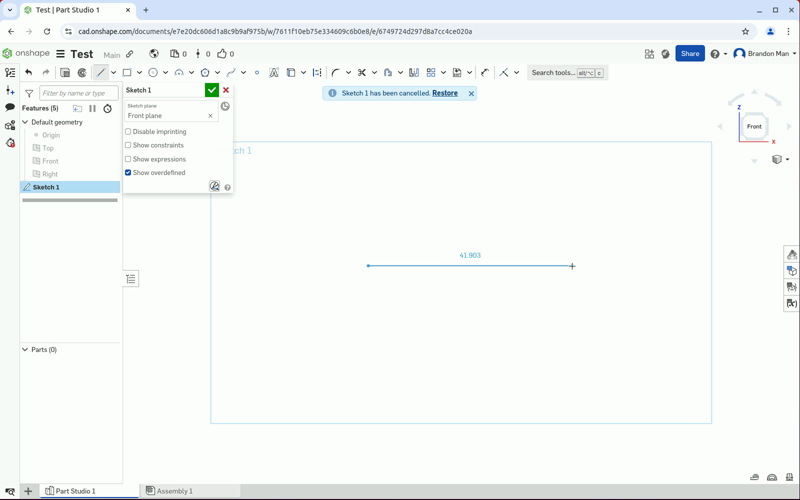
key_up(shift)
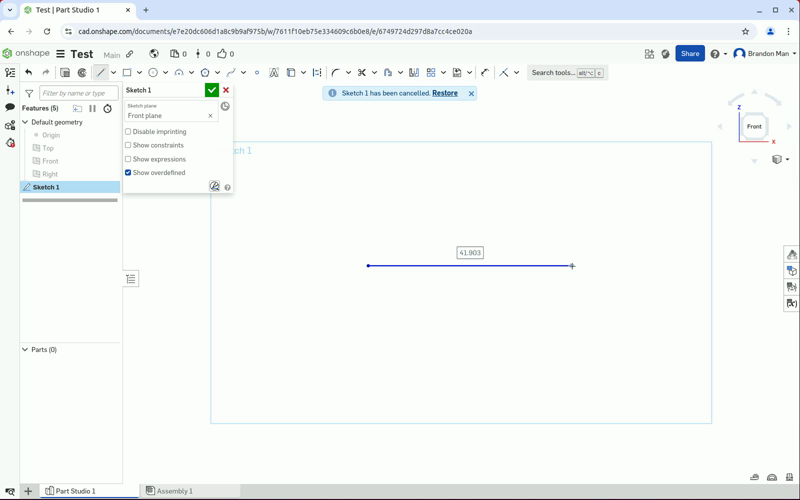
key_down(shift)
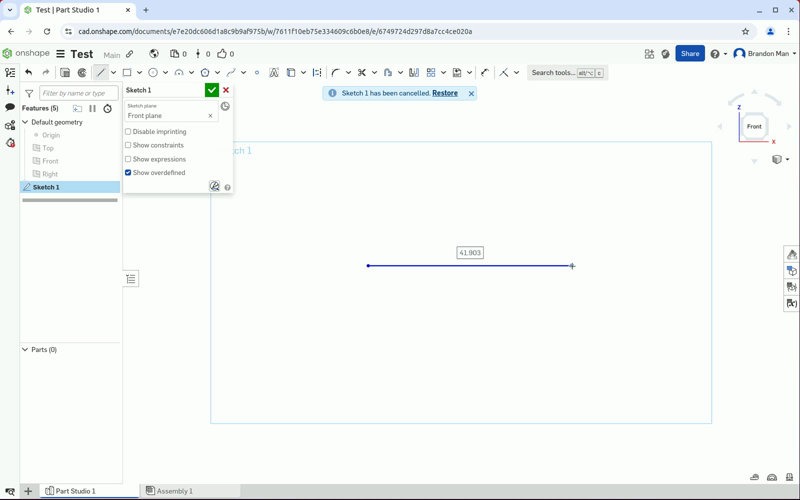
mouse_move(589, 265)
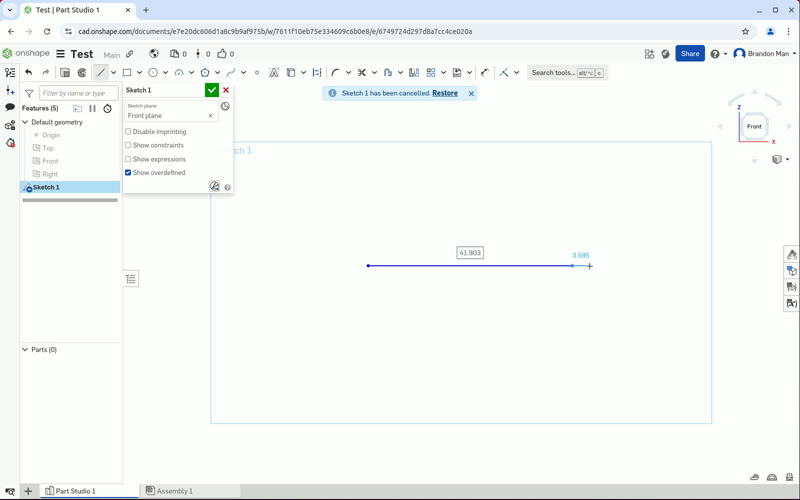
mouse_move(572, 231)
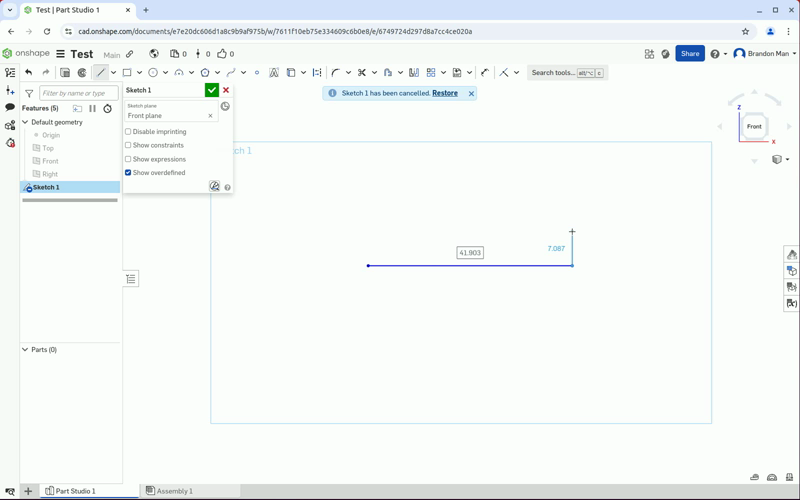
click(572, 231)
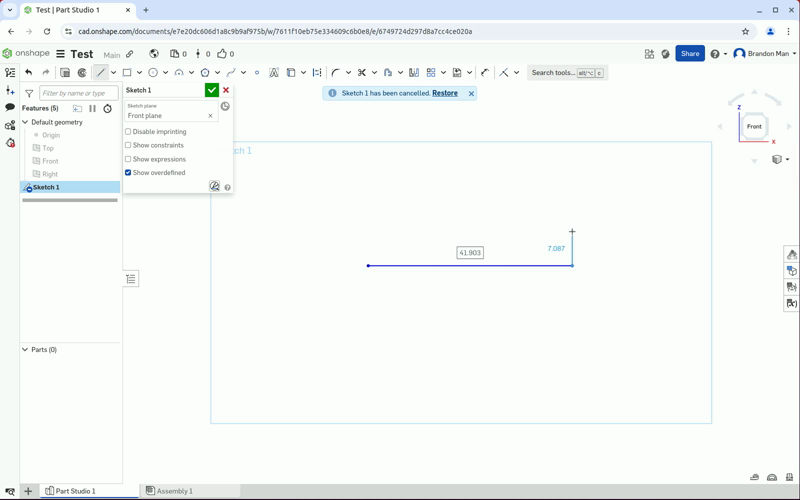
key_up(shift)
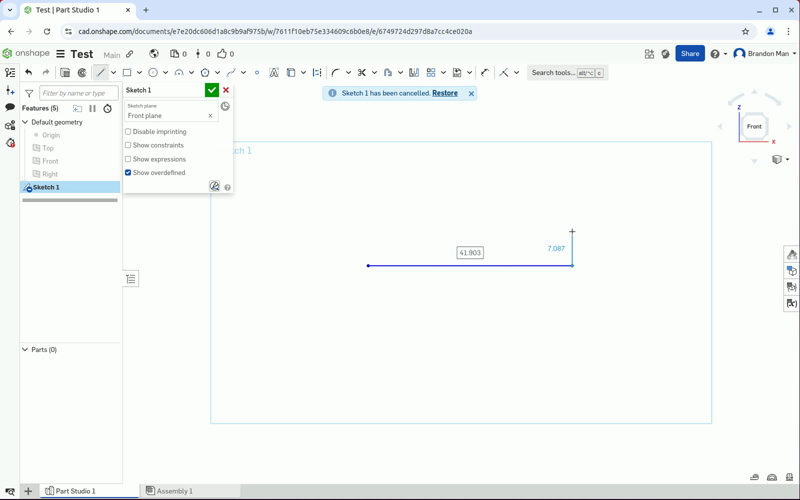
key_down(shift)
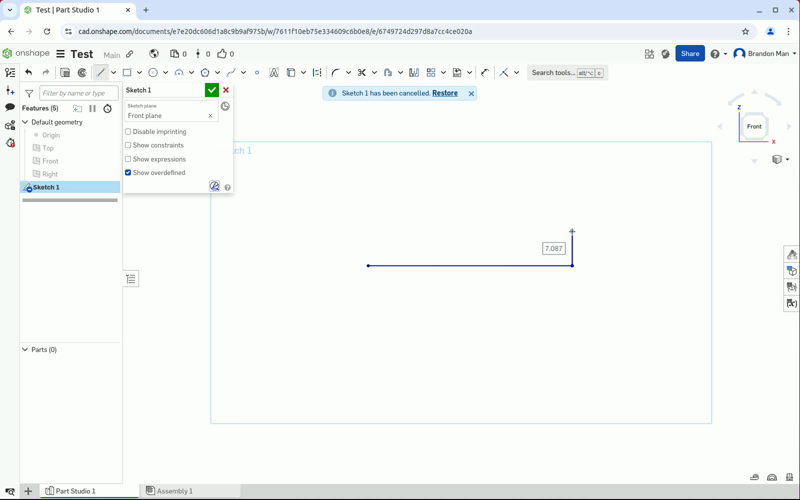
mouse_move(402, 231)
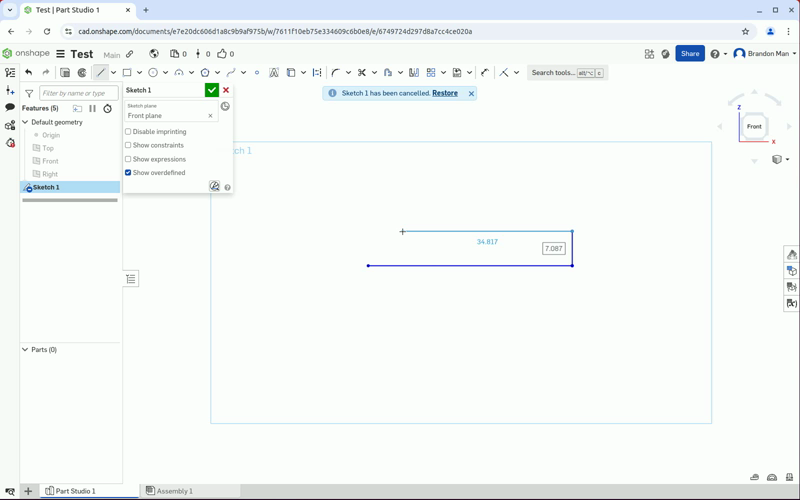
click(402, 231)
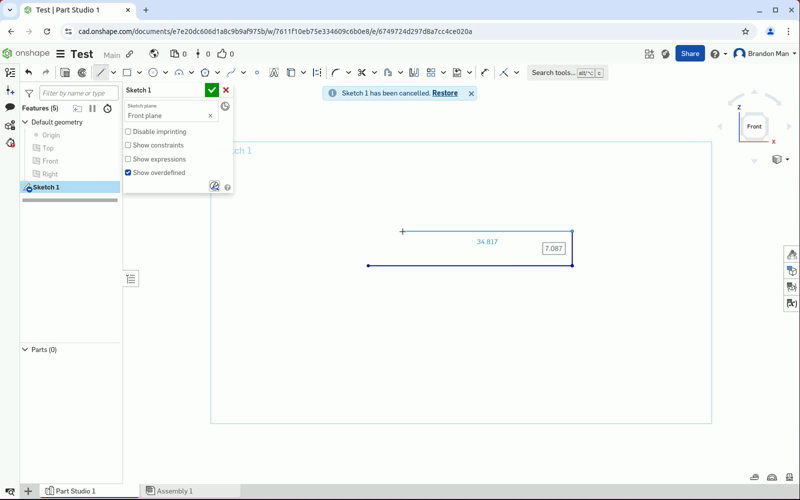
key_up(shift)
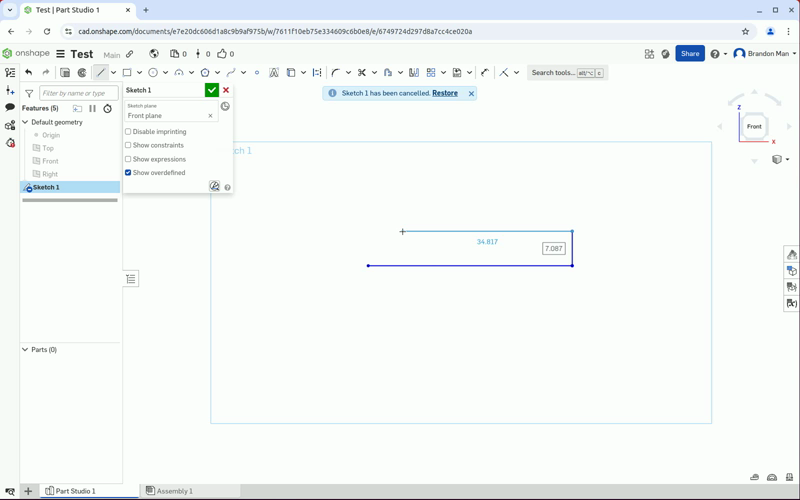
key_down(shift)
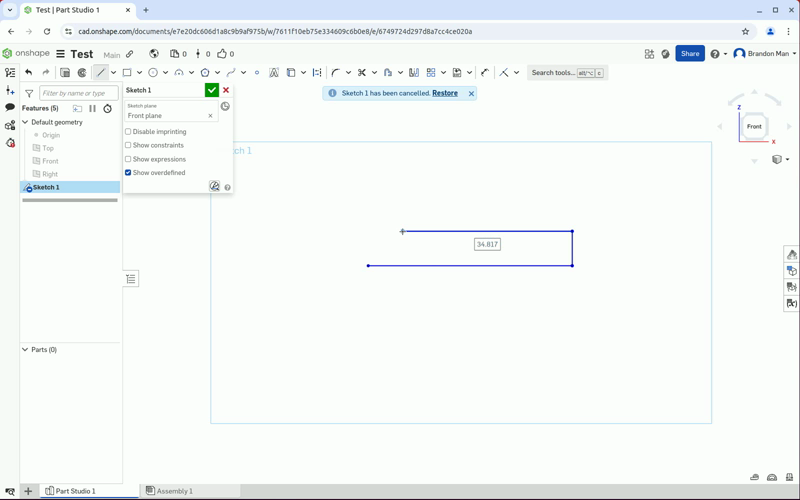
mouse_move(432, 231)
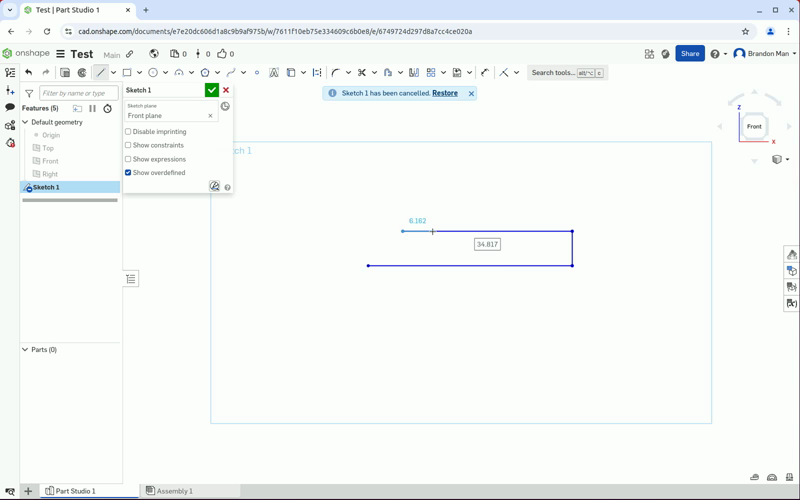
mouse_move(402, 196)
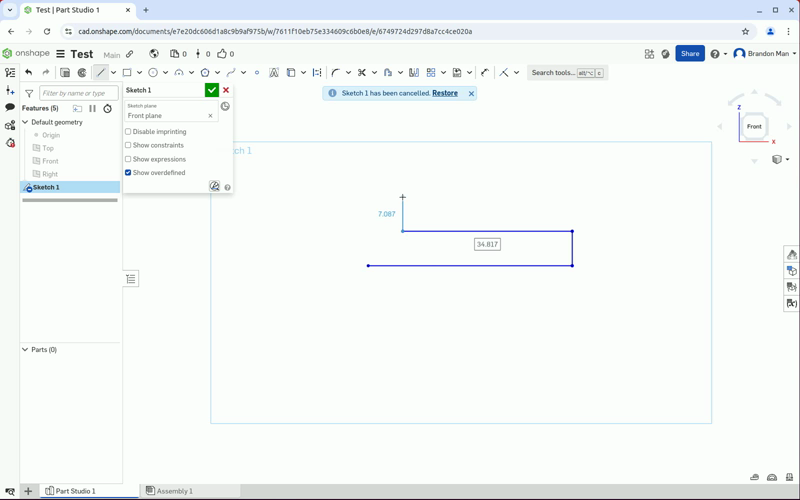
click(402, 196)
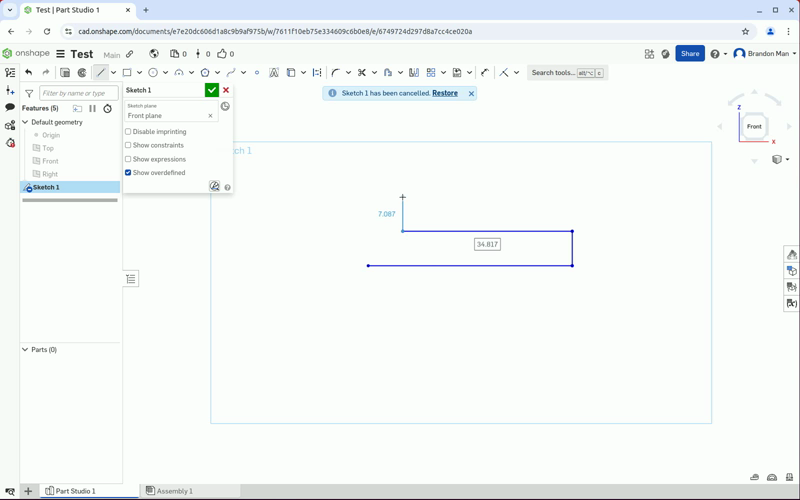
key_up(shift)
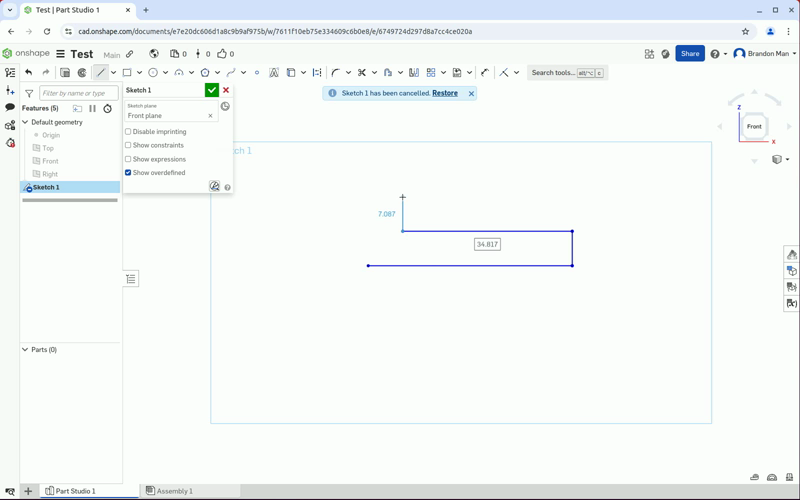
key_down(shift)
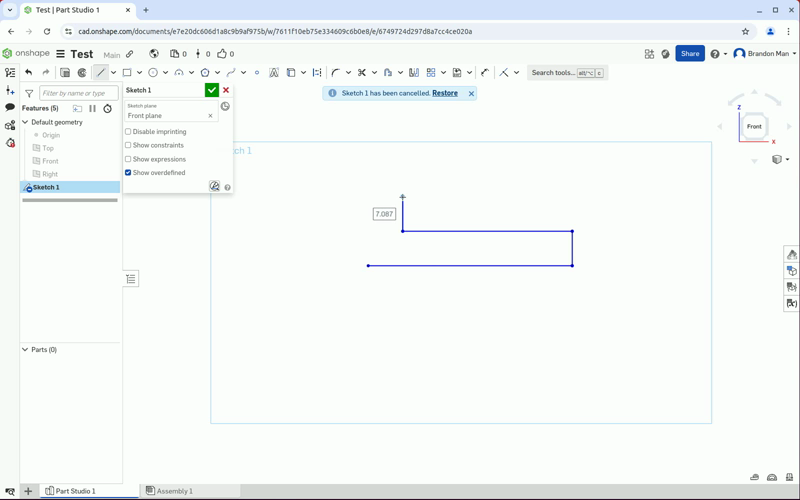
mouse_move(432, 196)
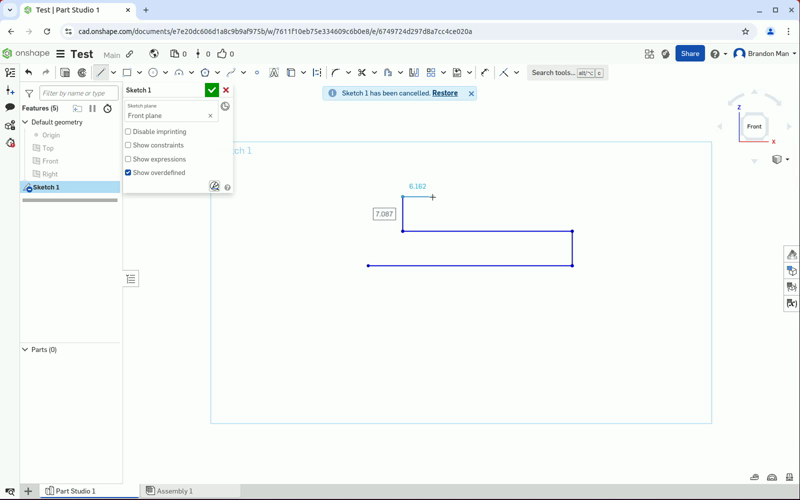
mouse_move(368, 196)
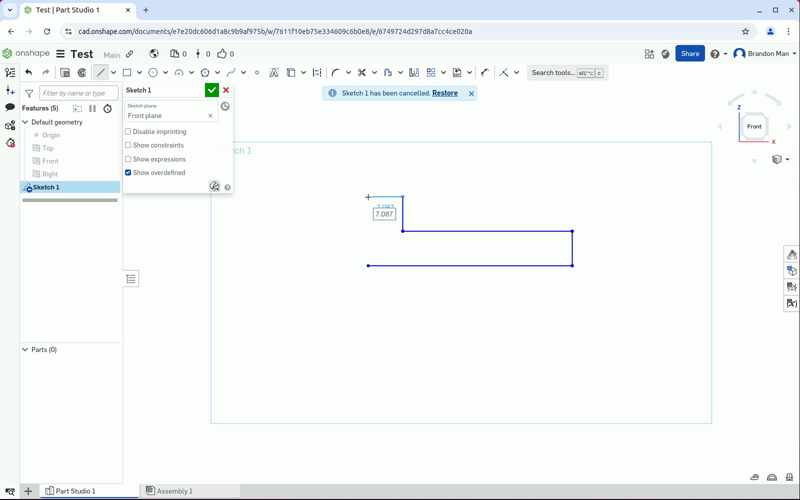
click(368, 196)
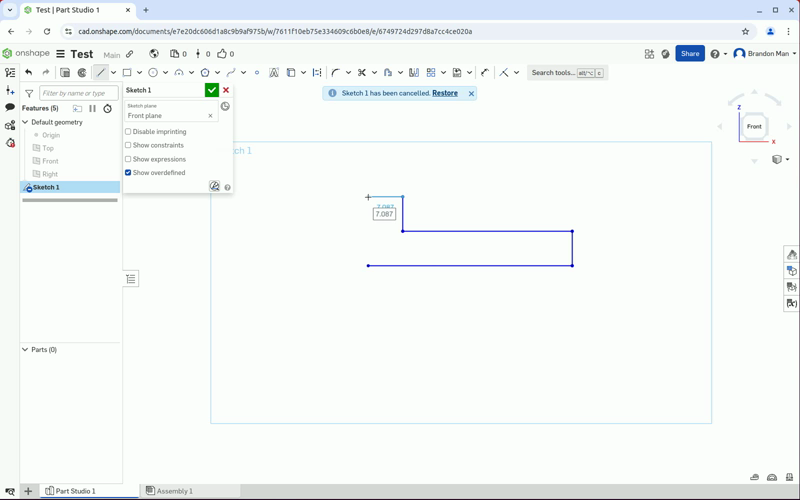
key_up(shift)
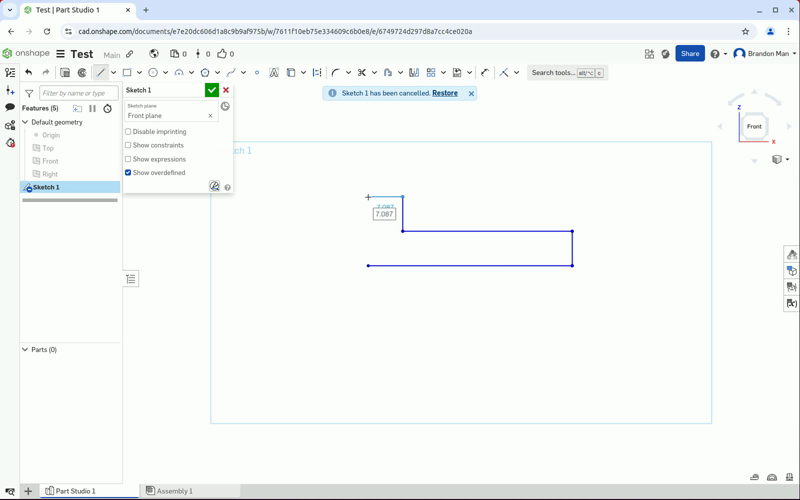
key_down(shift)
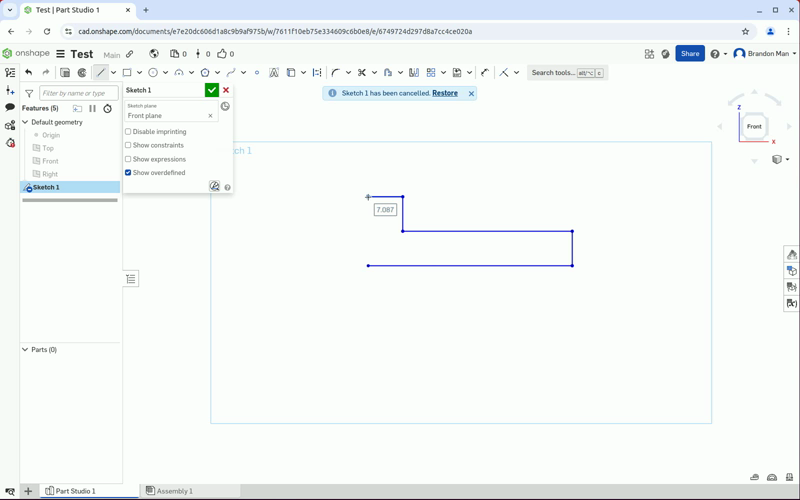
mouse_move(368, 265)
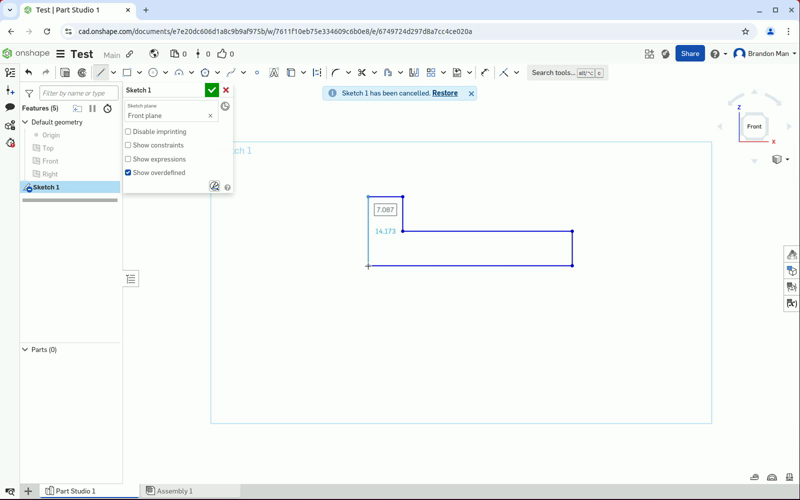
key_up(shift)
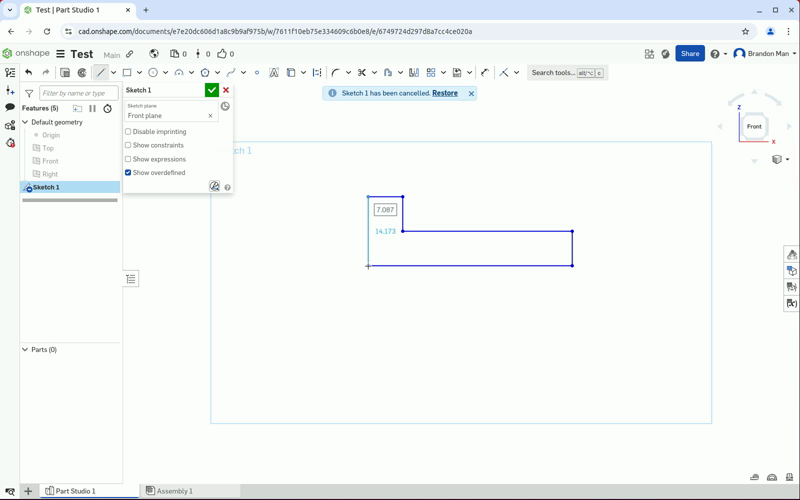
click(368, 265)
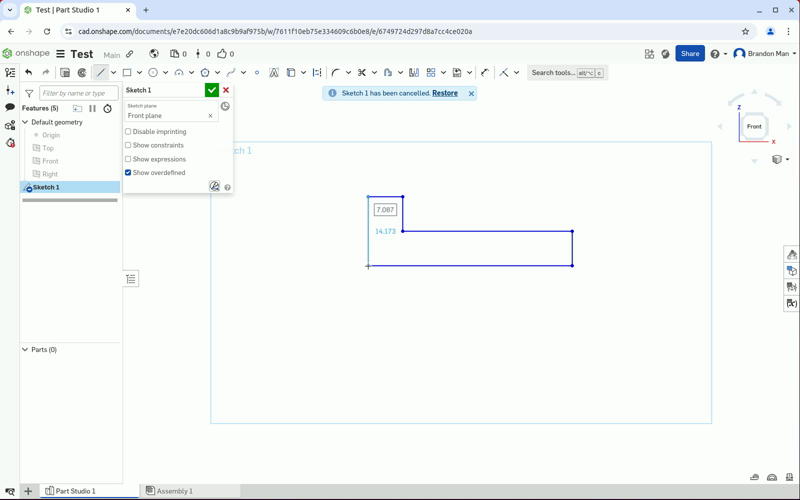
key(esc)
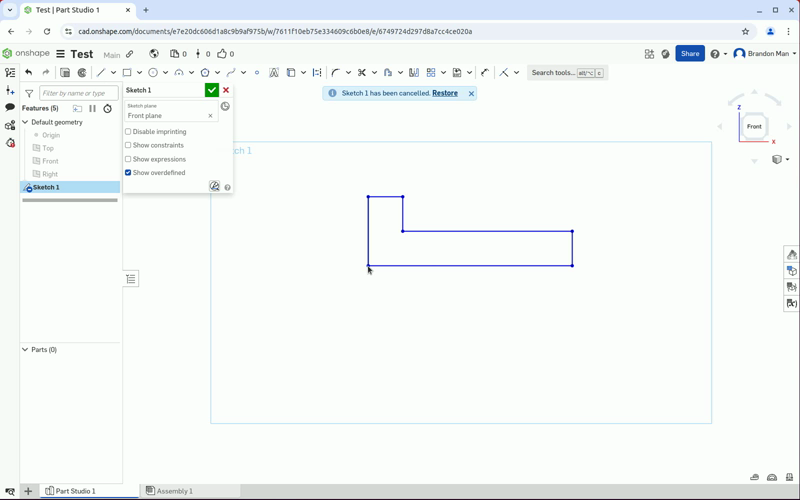
mouse_move(432, 238)
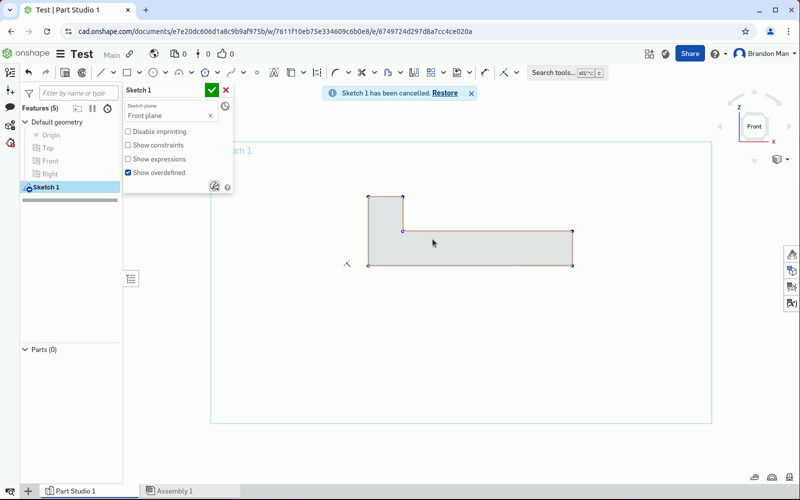
click(432, 238)
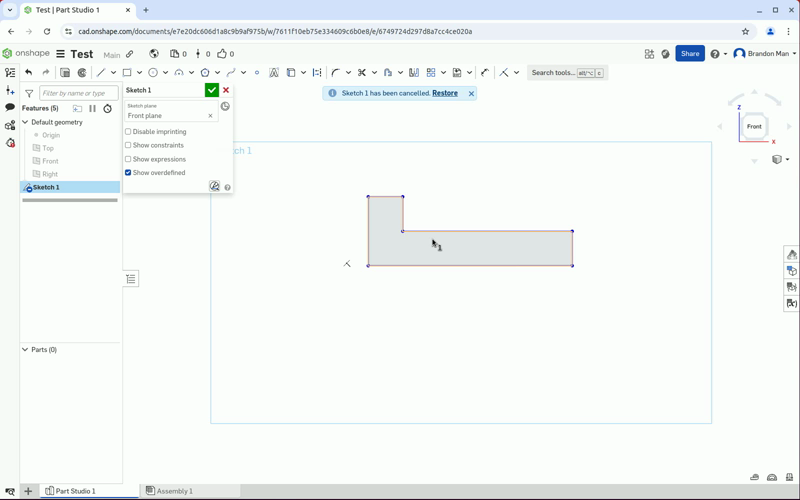
mouse_move(73, 352)
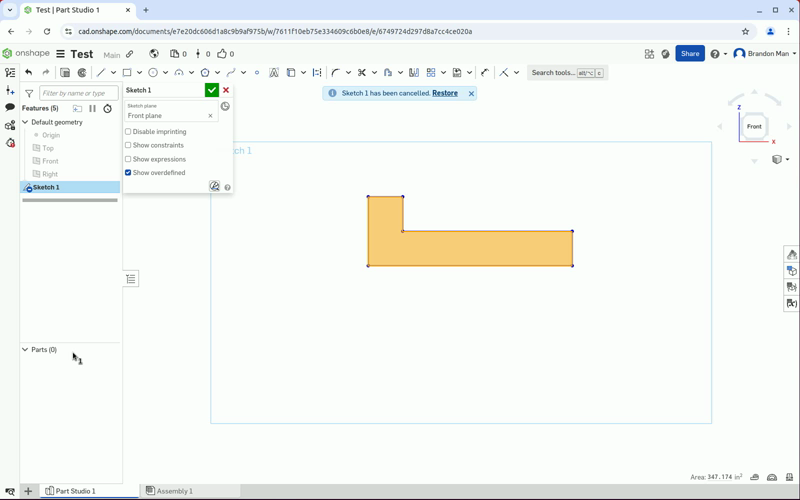
key(shift+y)
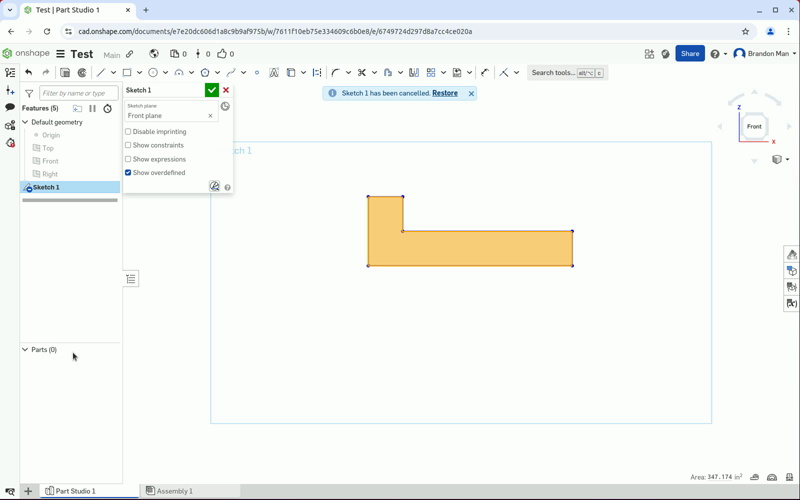
key(shift+e)
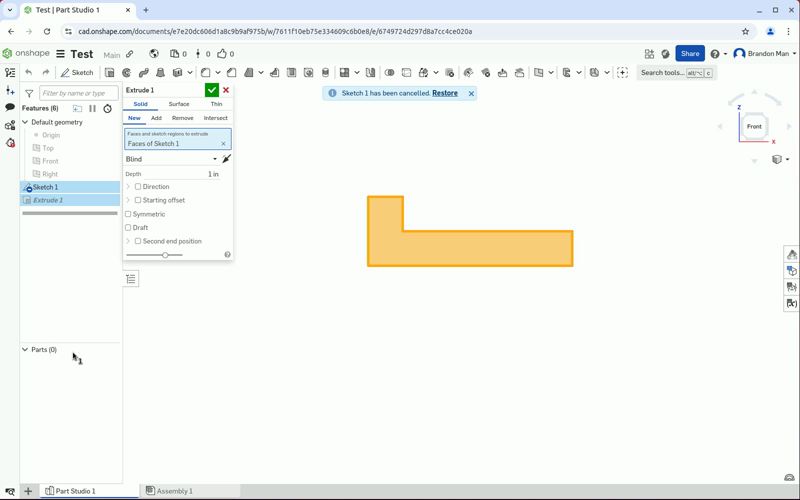
mouse_move(143, 106)
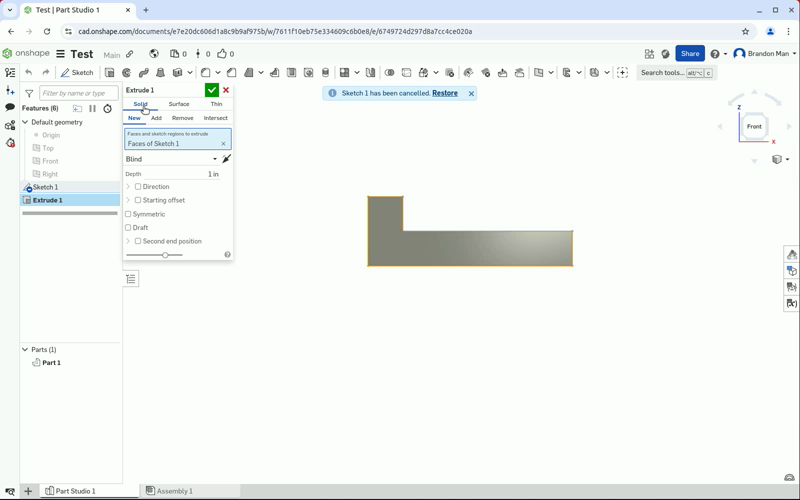
click(143, 106)
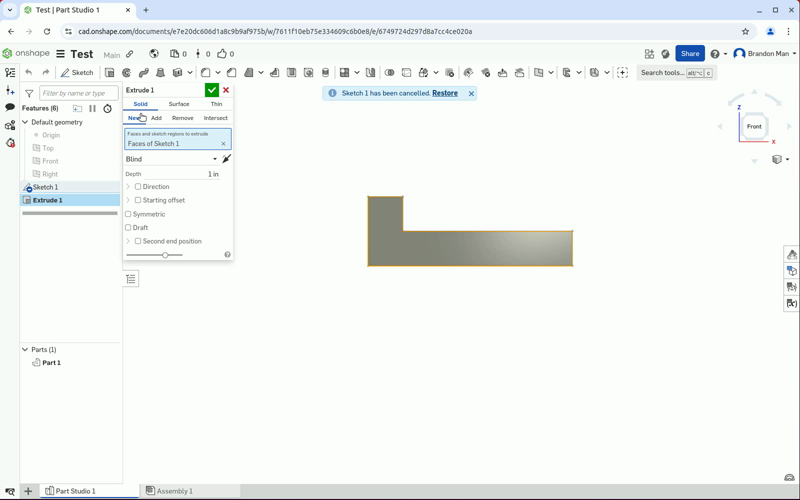
mouse_move(137, 120)
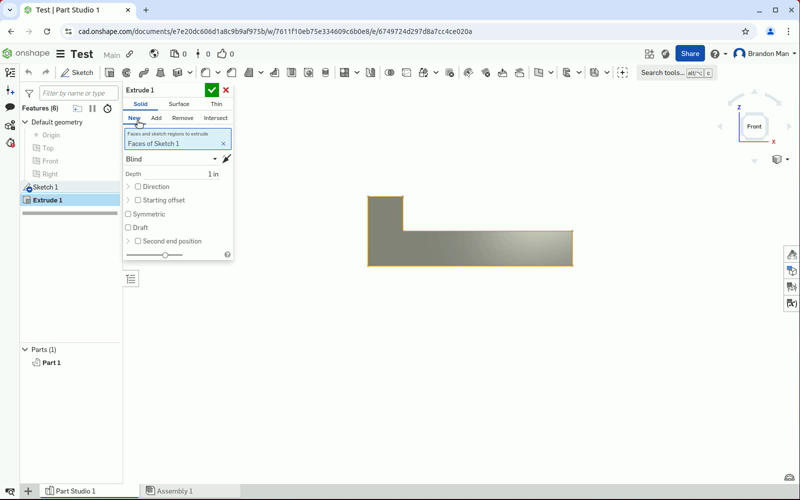
click(137, 120)
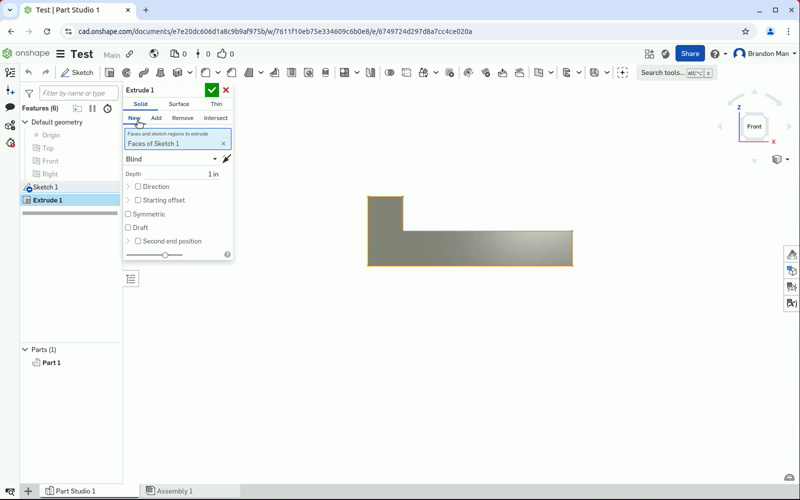
key(tab, 4)
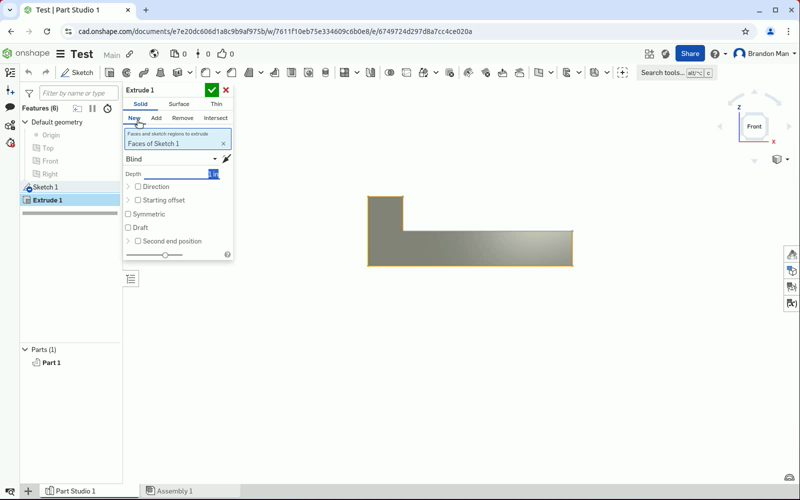
text(21.183)
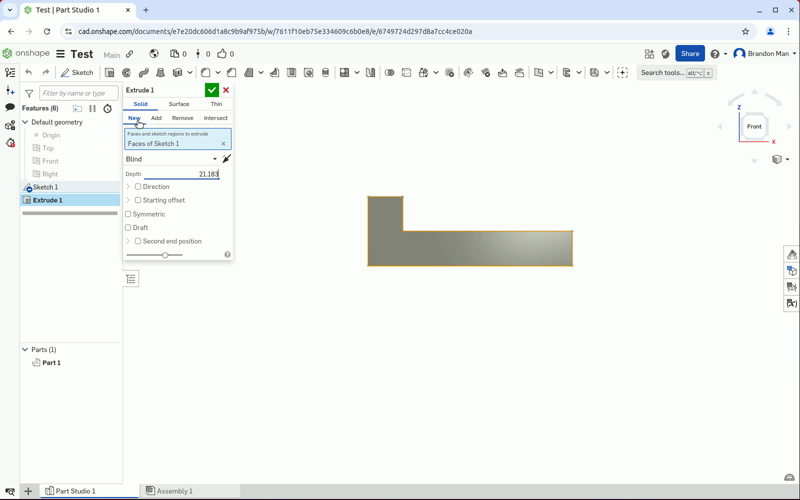
key(enter)
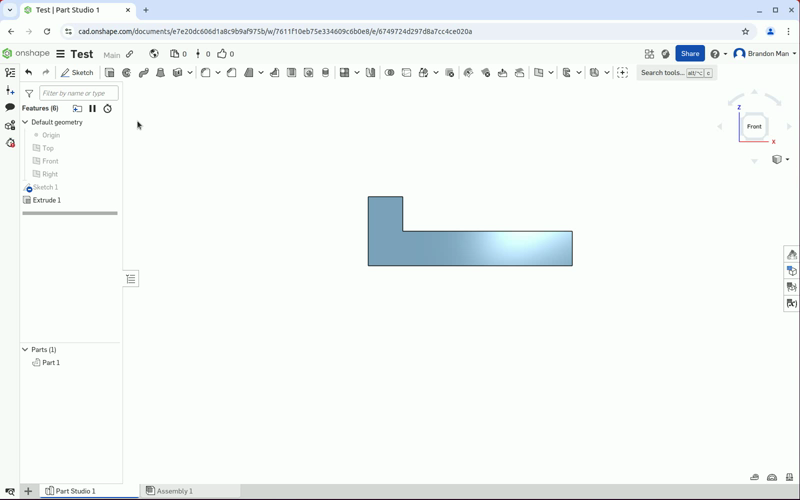
key(shift+h)
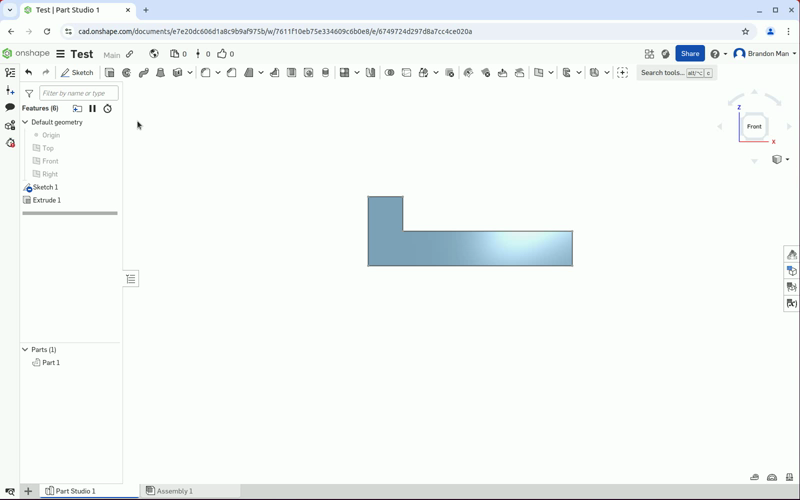
key(shift+h)
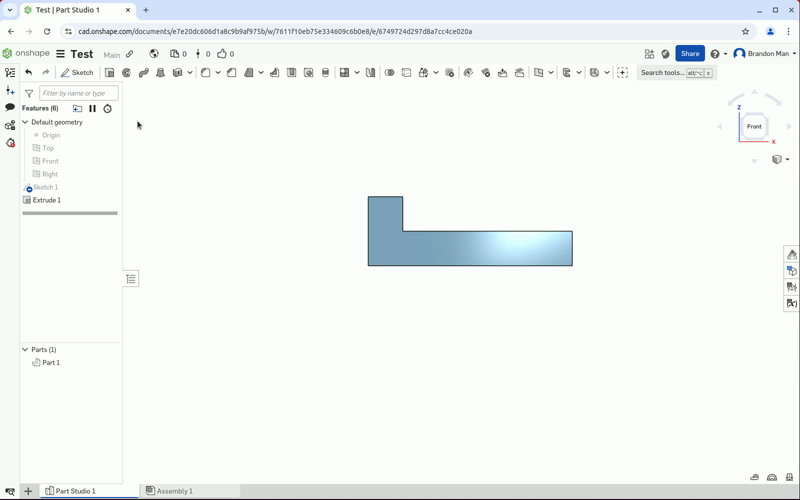
mouse_move(73, 189)
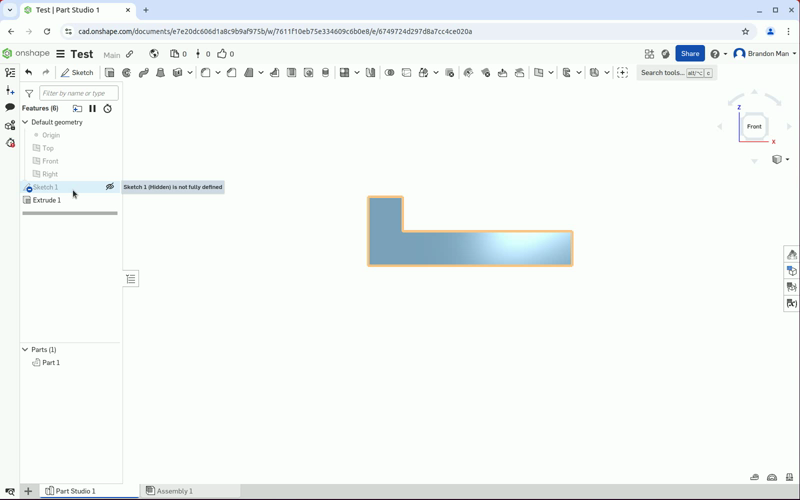
click(73, 189)
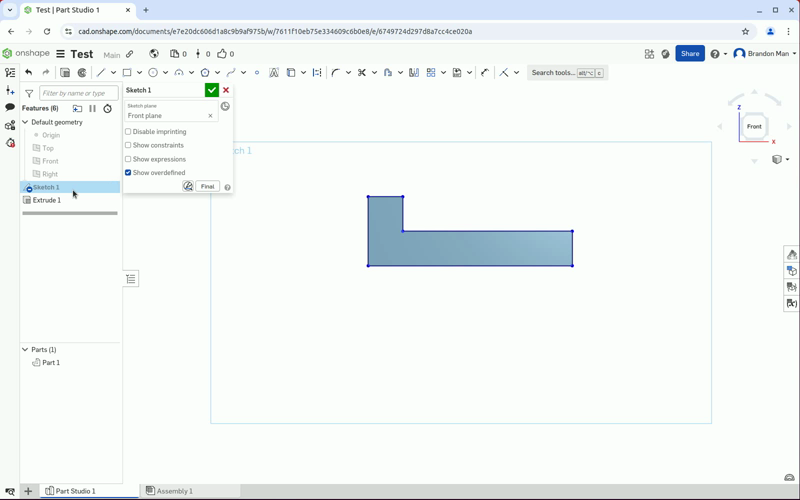
mouse_move(229, 92)
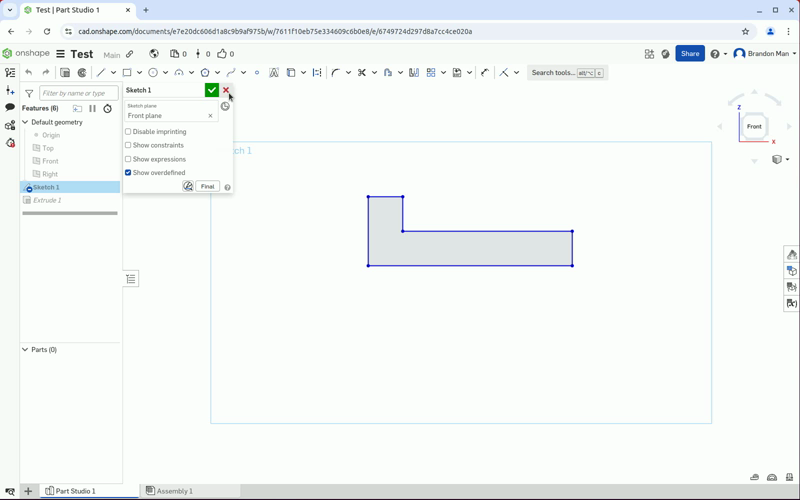
click(229, 92)
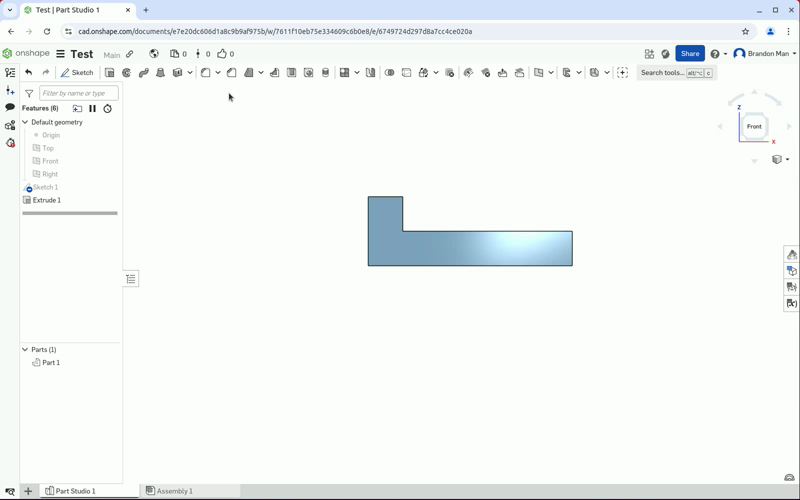
mouse_move(73, 352)
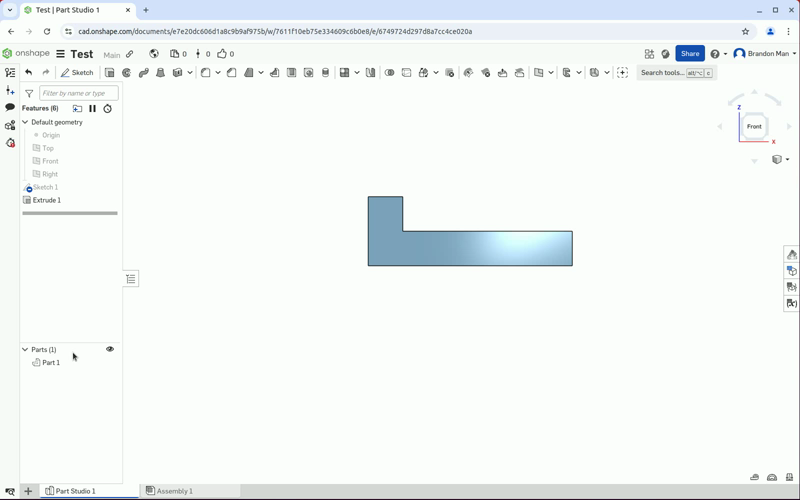
key(y)
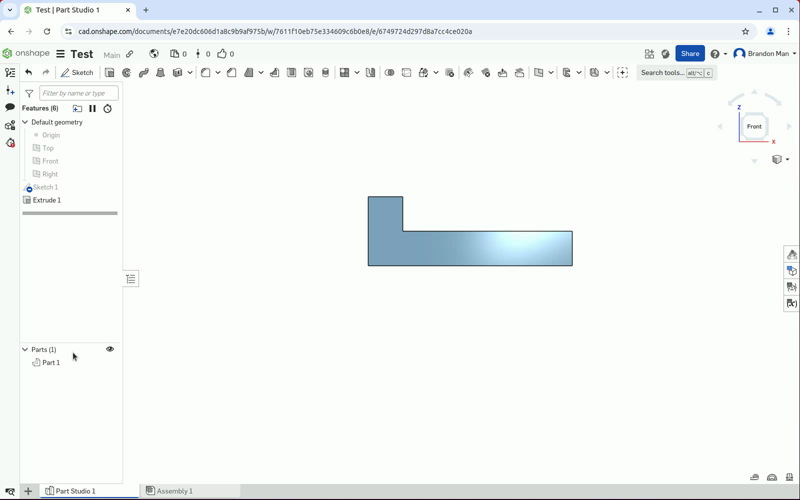
key(shift+p)
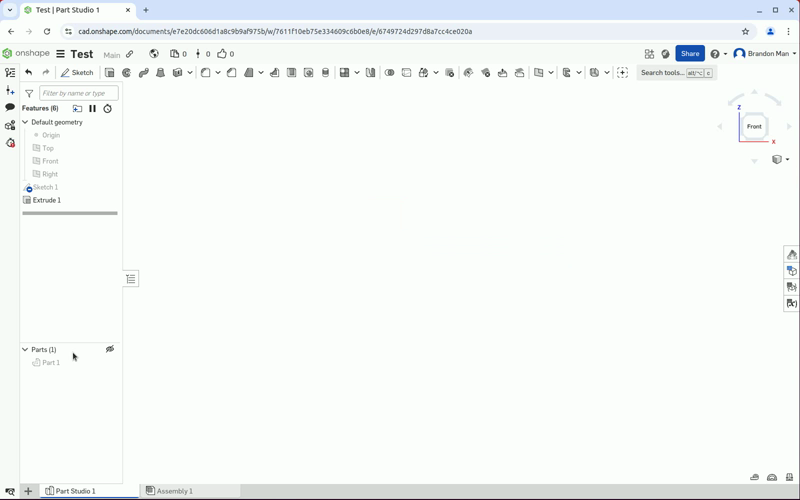
key(space)
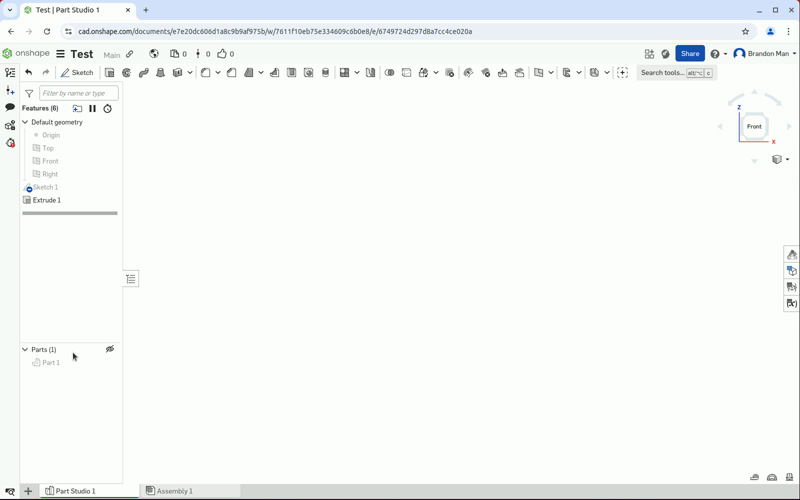
key_down(shift)
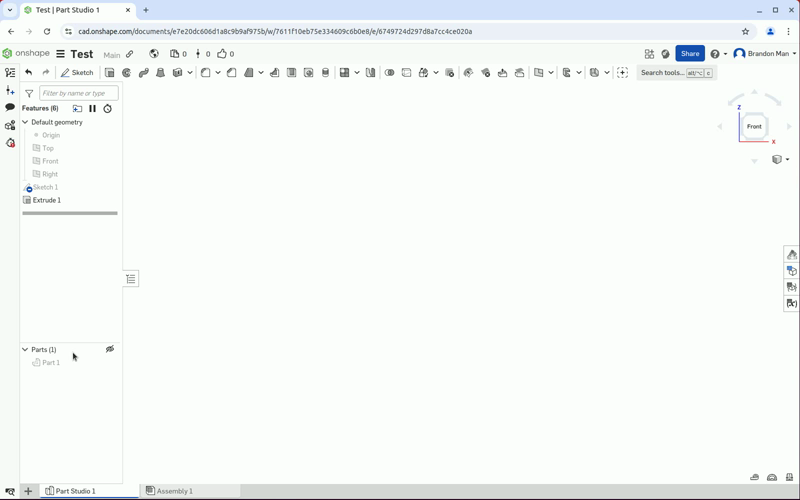
key(left)
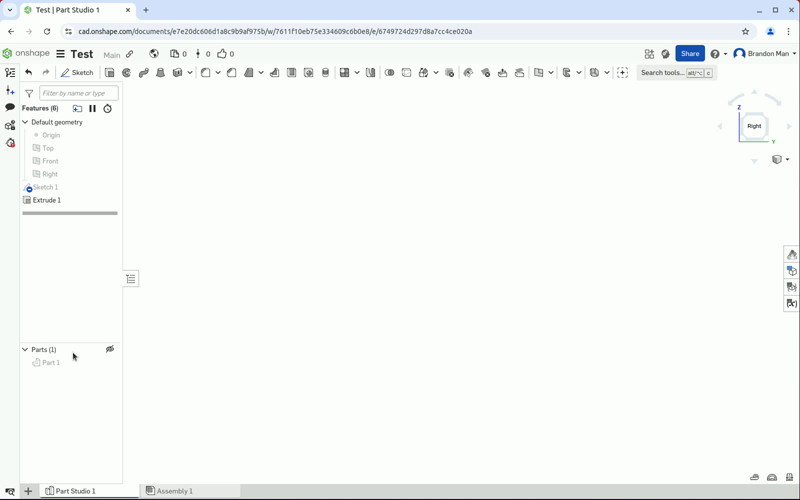
key_up(shift)
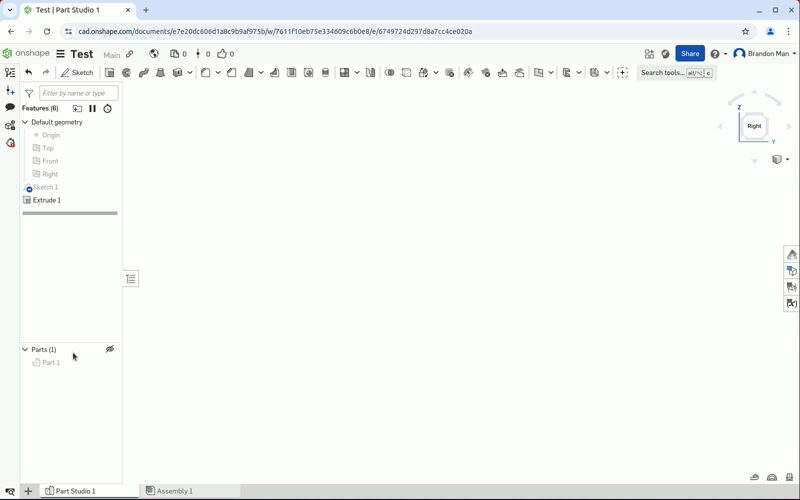
mouse_move(73, 352)
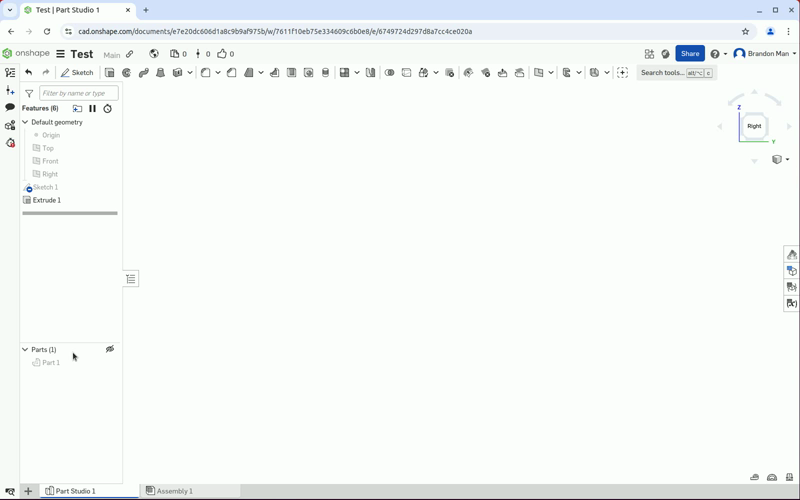
key(shift+y)
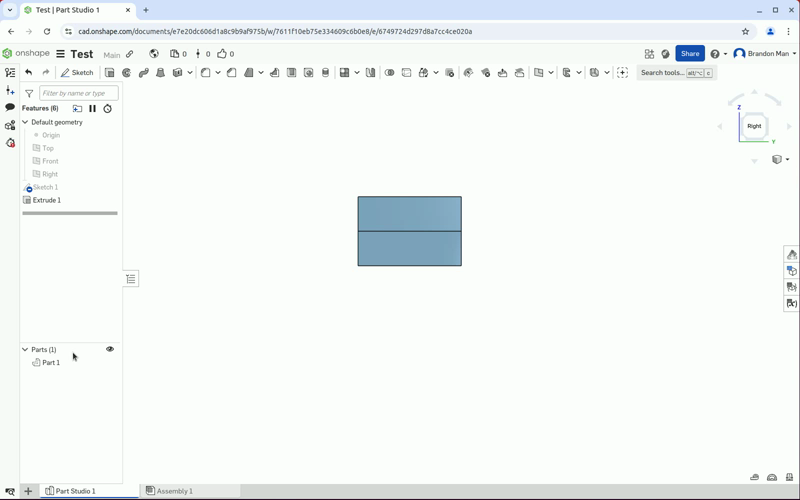
mouse_move(541, 75)
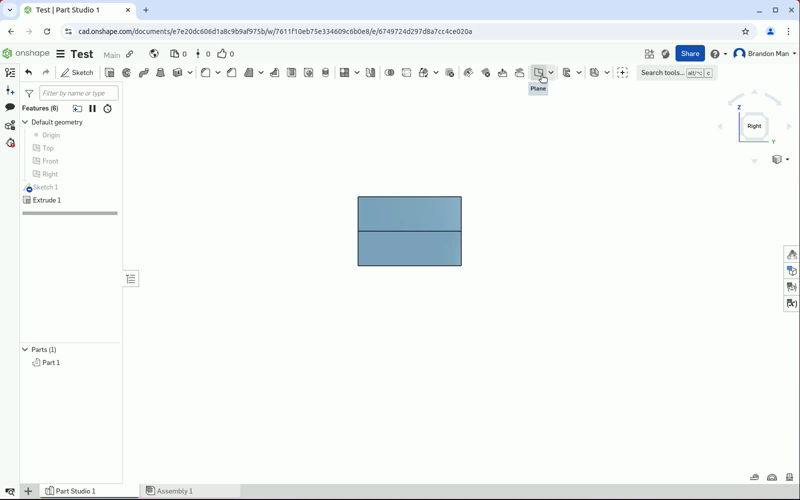
click(541, 75)
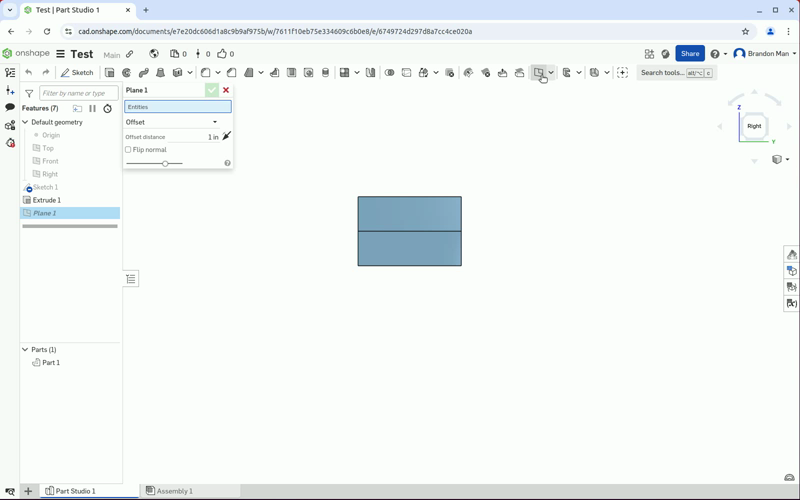
mouse_move(73, 176)
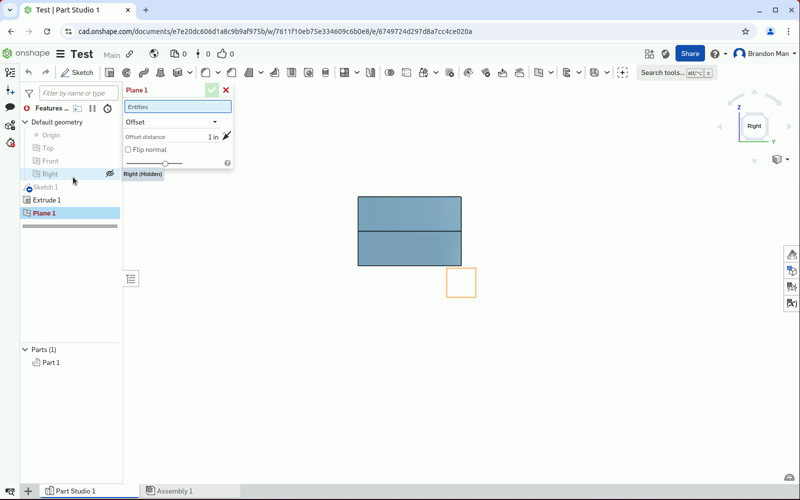
click(73, 176)
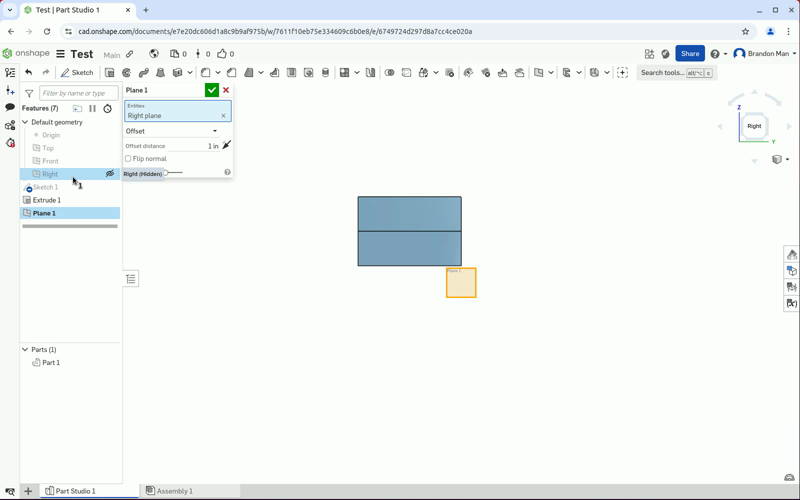
key(tab, 2)
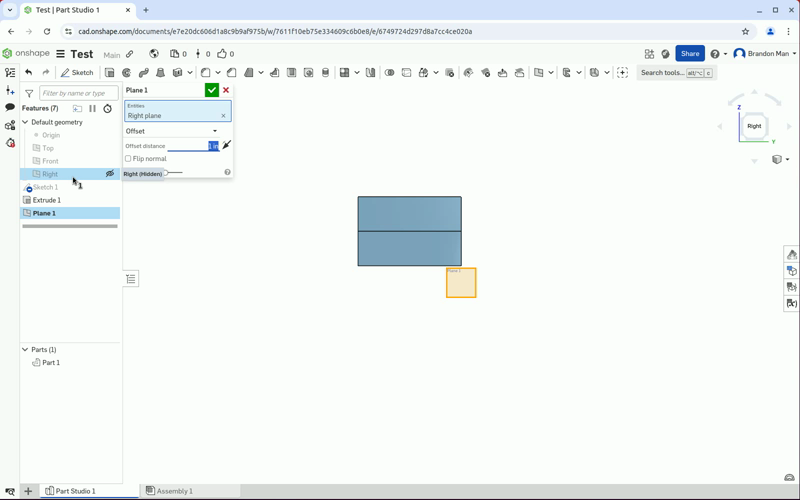
text(12.047)
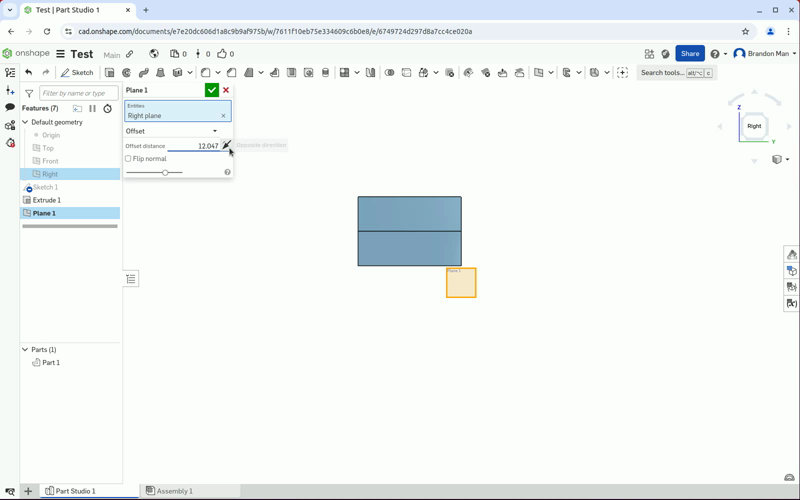
mouse_move(229, 147)
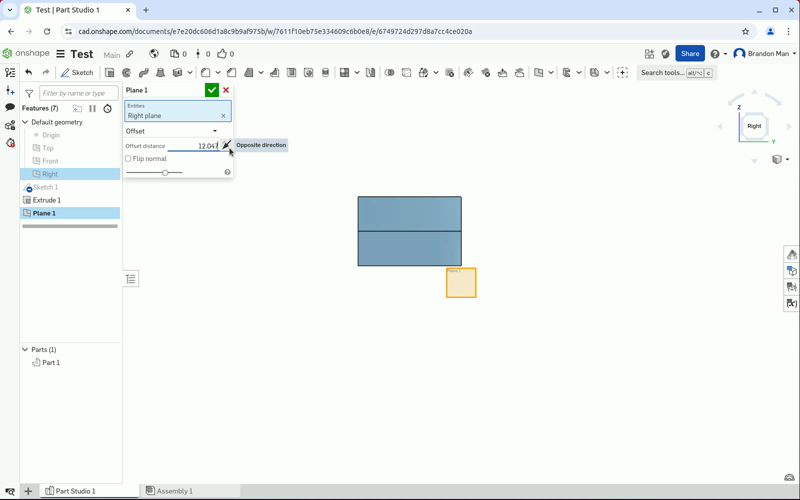
click(229, 147)
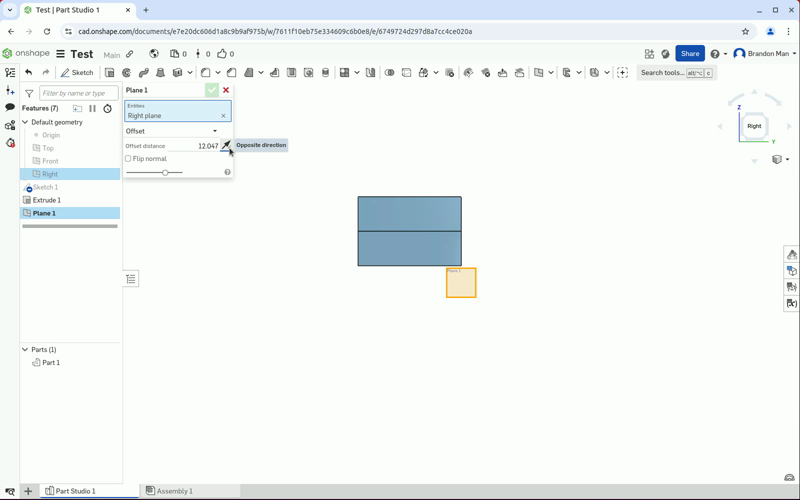
key(enter, 2)
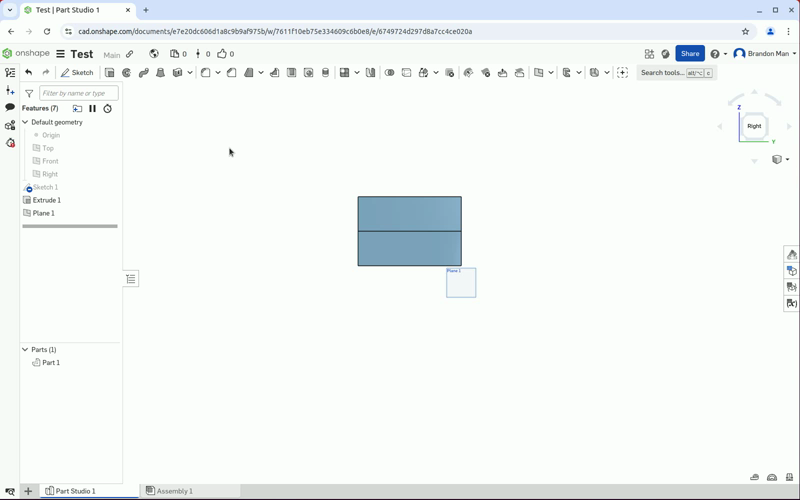
key(shift+s)
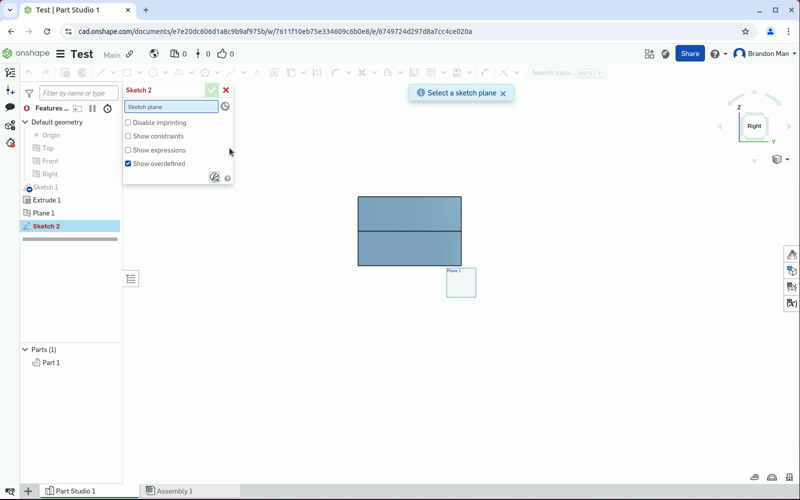
mouse_move(73, 215)
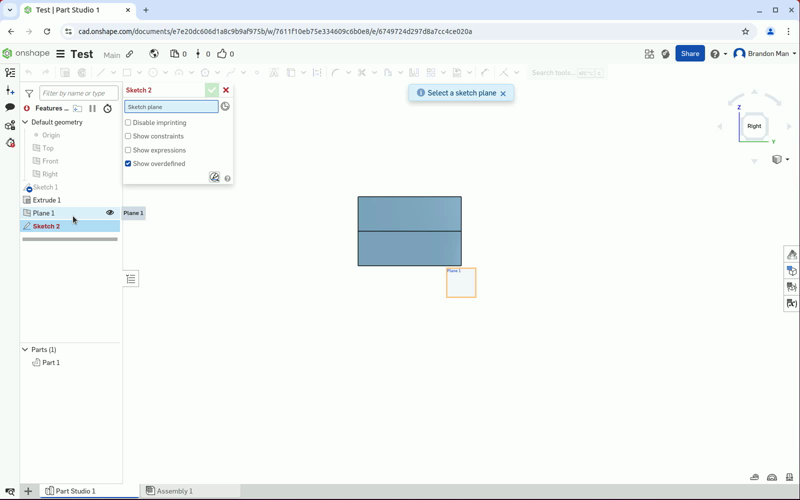
click(73, 215)
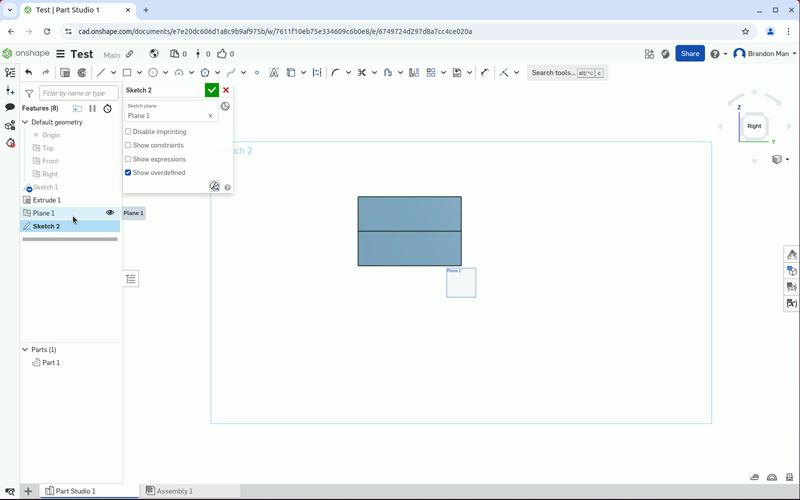
mouse_move(73, 352)
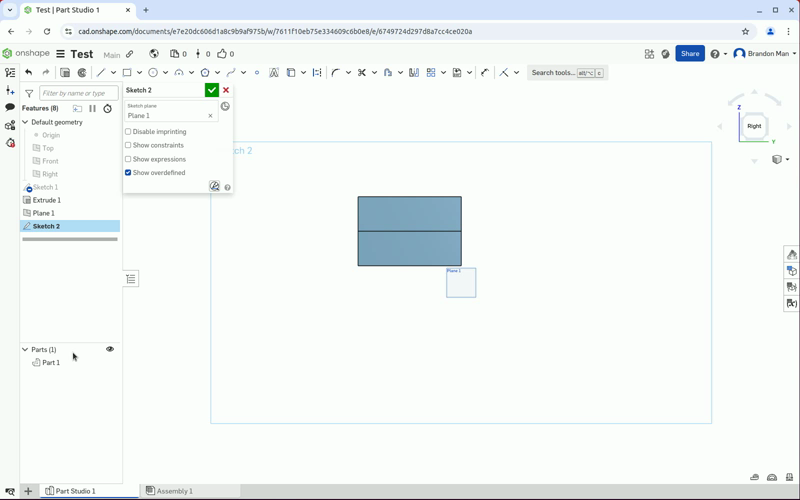
key(y)
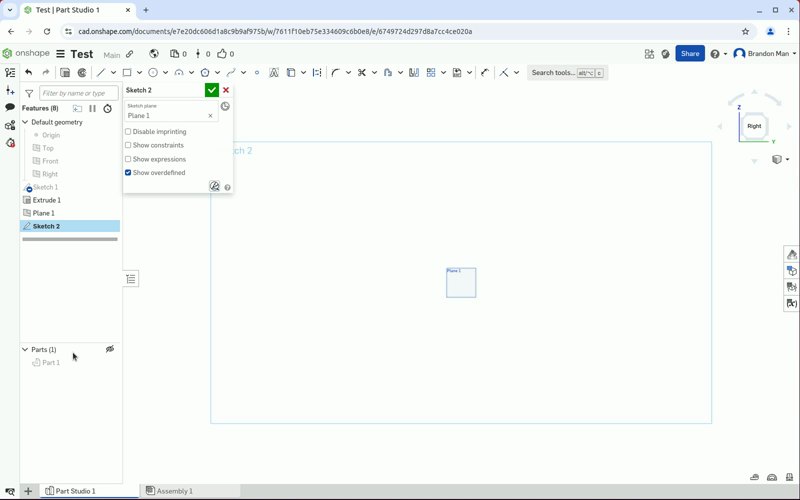
key(l)
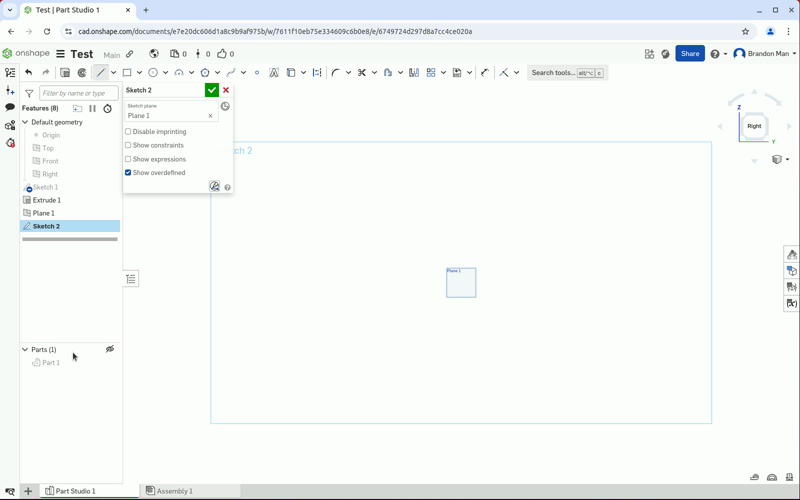
key_down(shift)
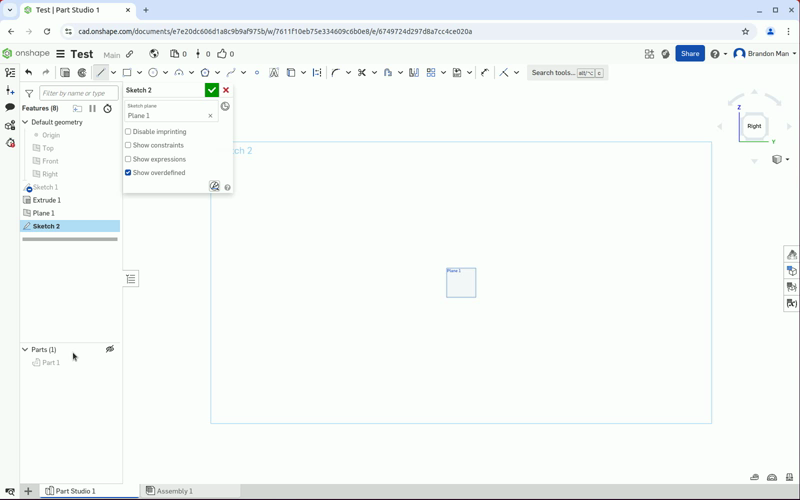
mouse_move(392, 231)
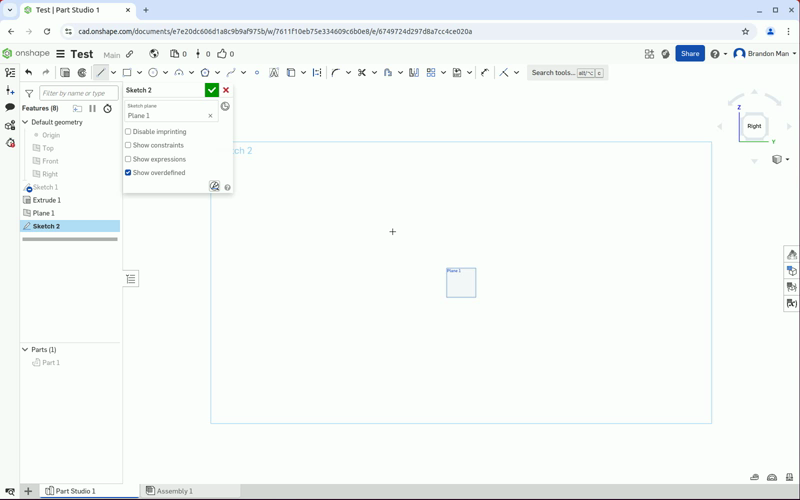
click(392, 231)
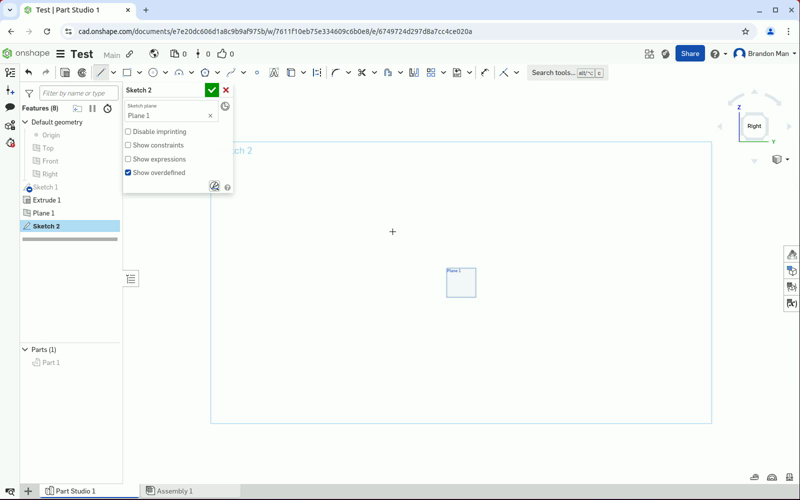
key_up(shift)
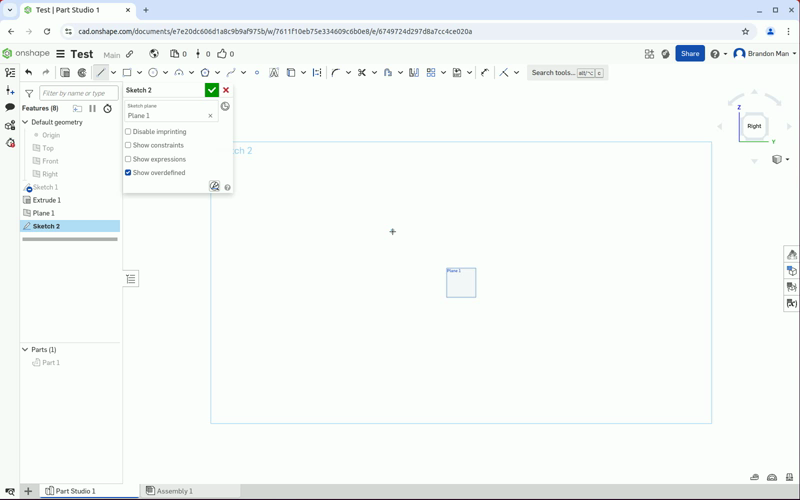
key_down(shift)
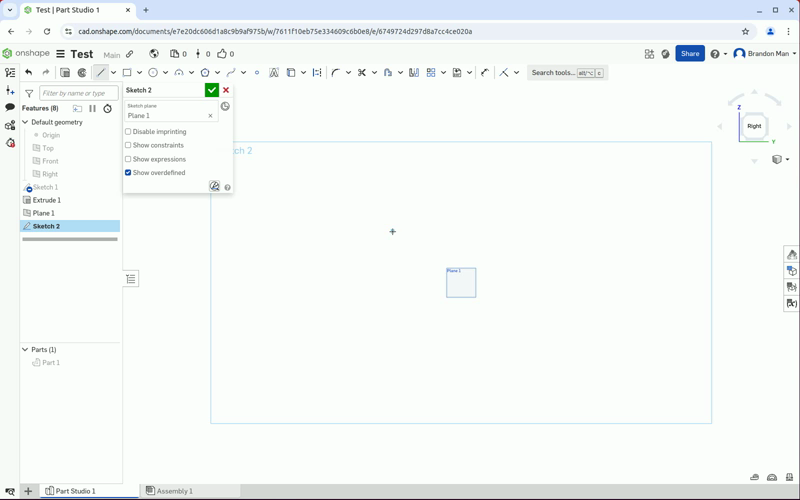
mouse_move(422, 231)
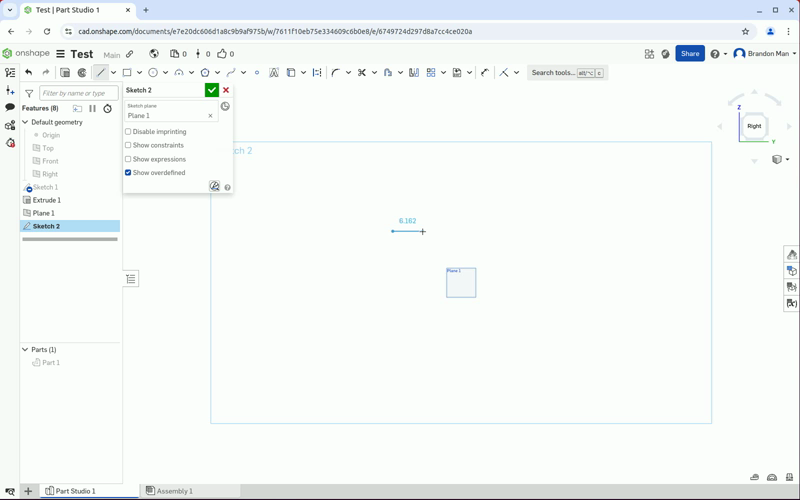
mouse_move(427, 231)
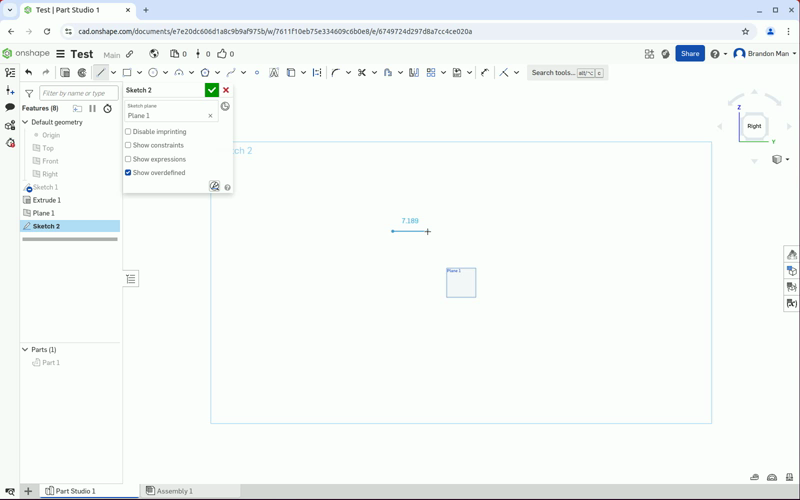
click(427, 231)
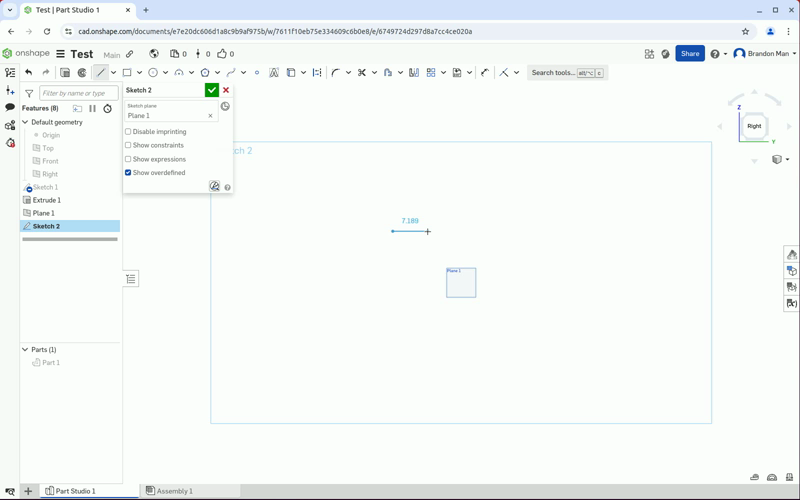
key_up(shift)
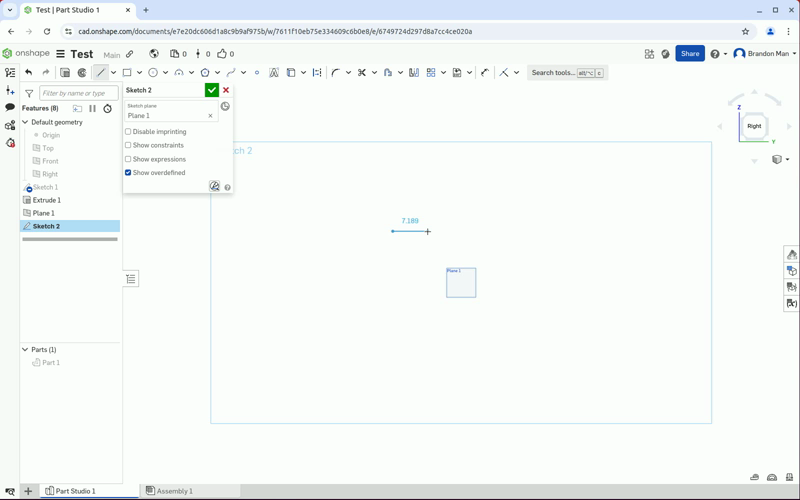
key_down(shift)
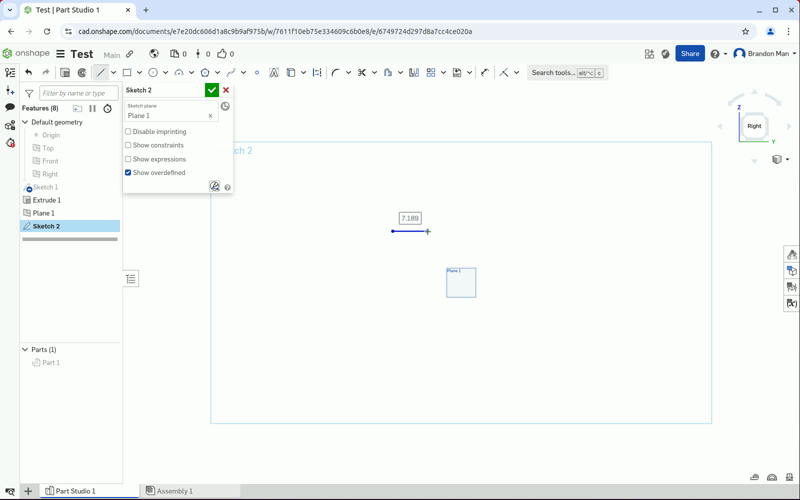
mouse_move(457, 231)
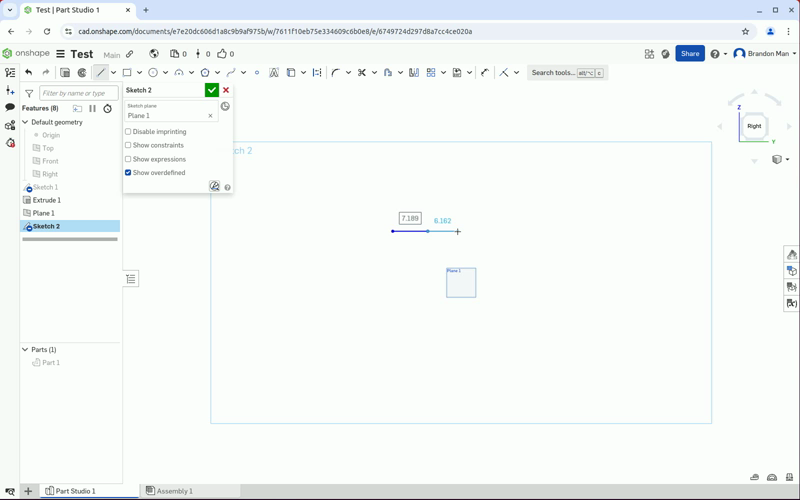
mouse_move(427, 196)
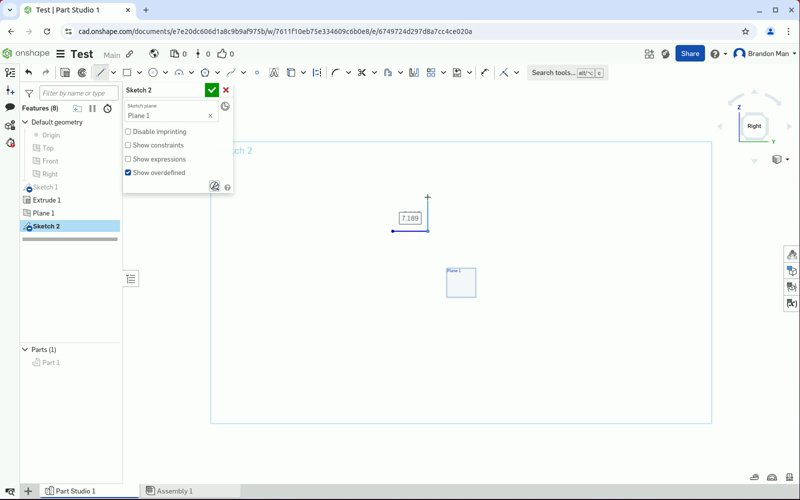
click(427, 196)
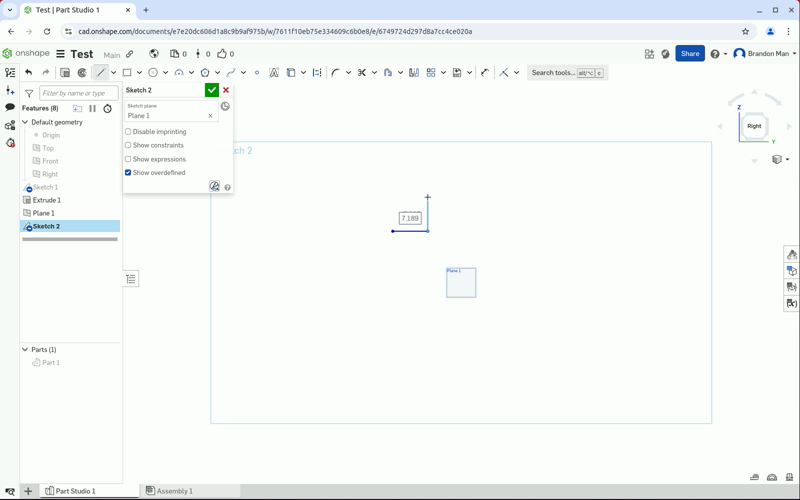
key_up(shift)
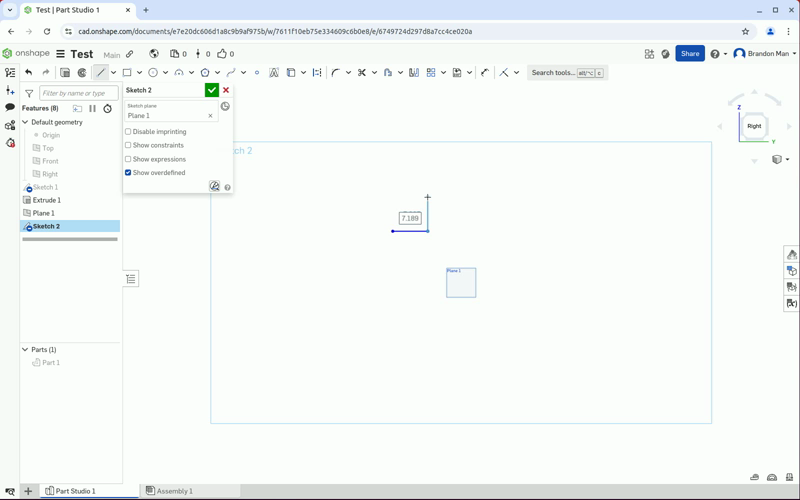
key_down(shift)
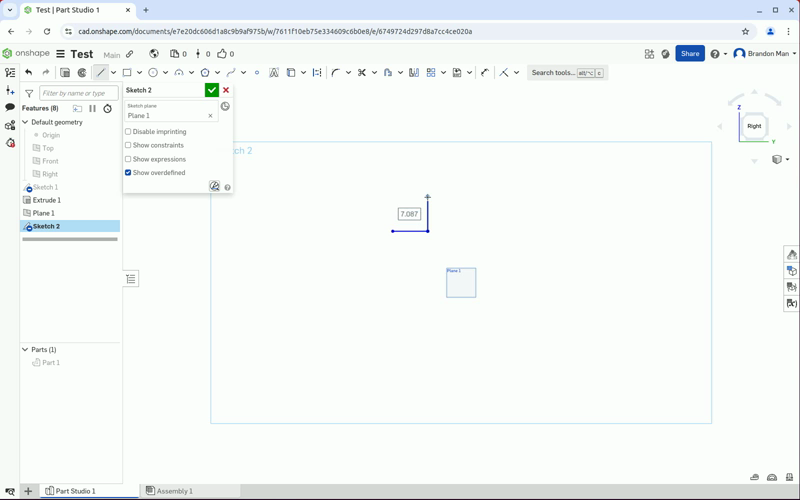
mouse_move(457, 196)
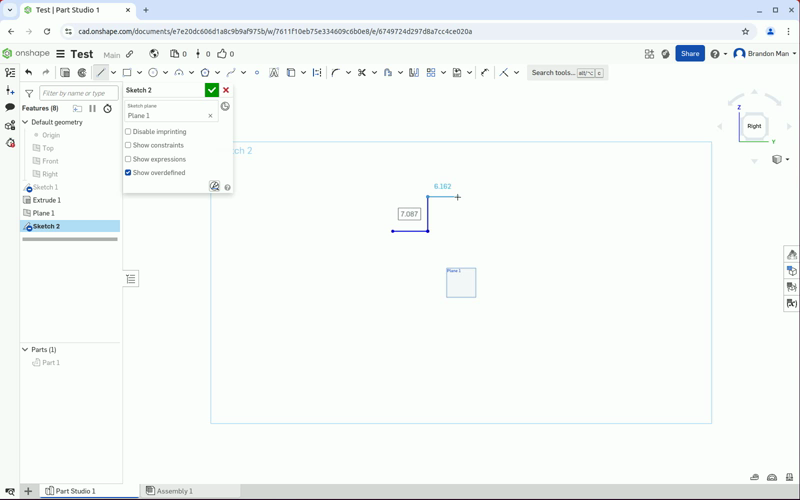
mouse_move(392, 196)
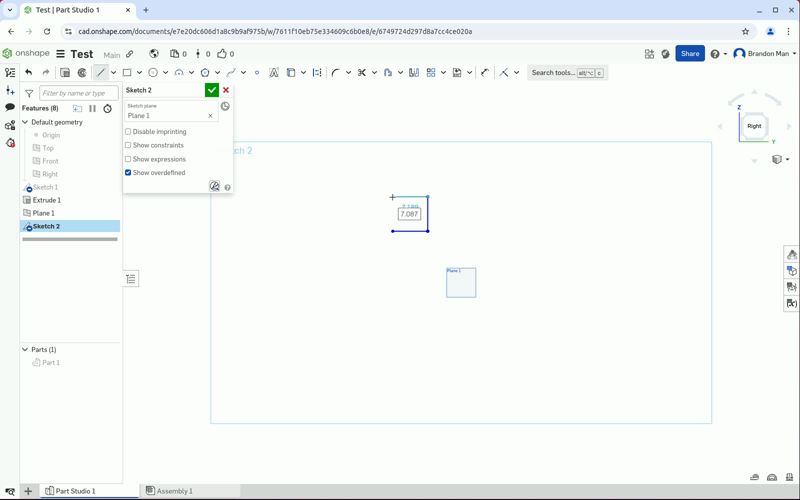
click(392, 196)
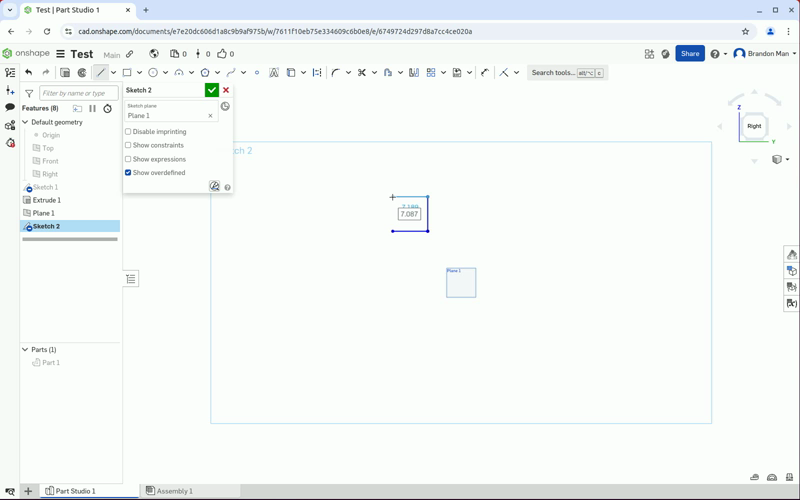
key_up(shift)
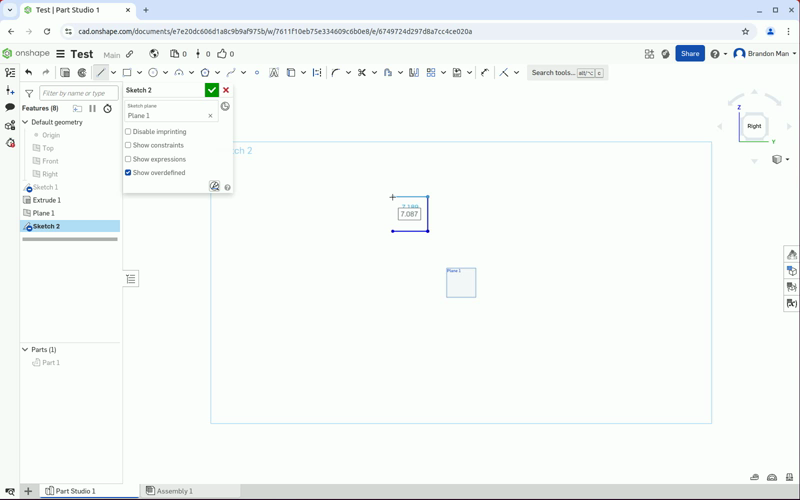
mouse_move(422, 196)
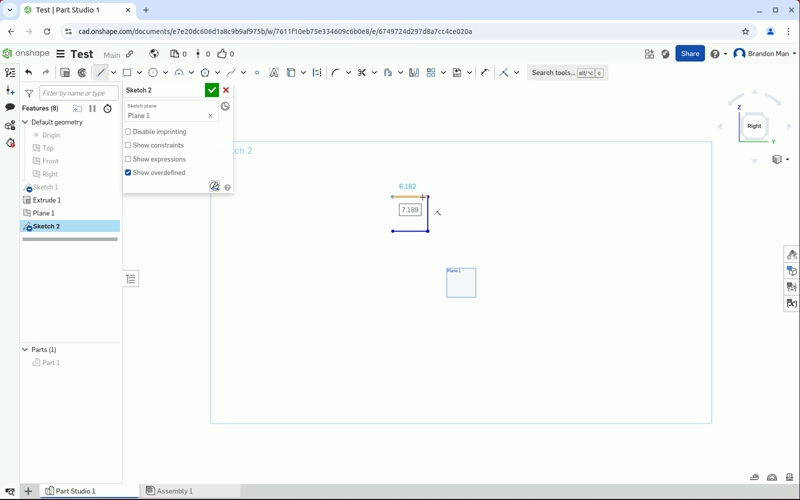
key_down(shift)
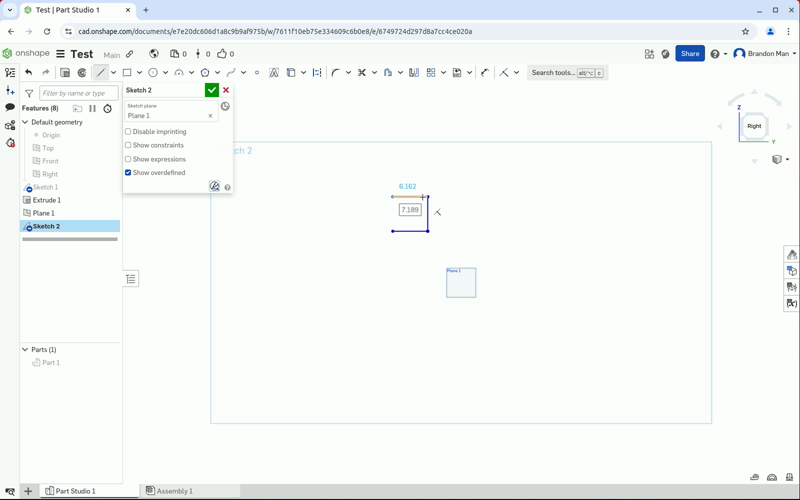
mouse_move(392, 231)
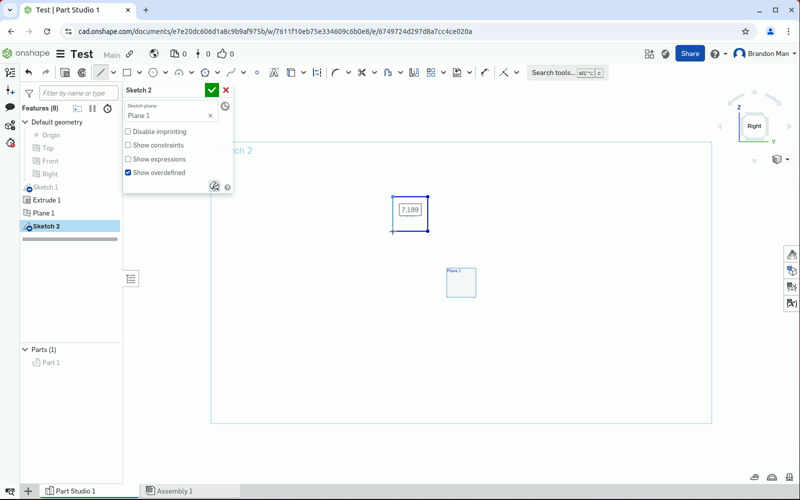
key_up(shift)
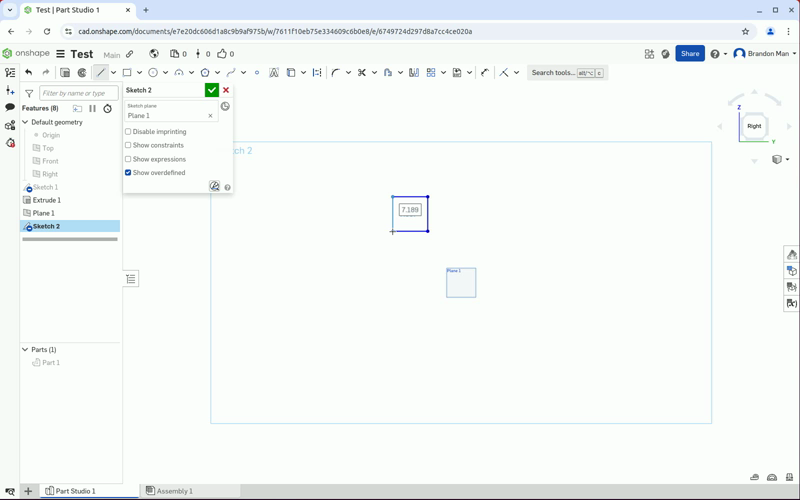
click(392, 231)
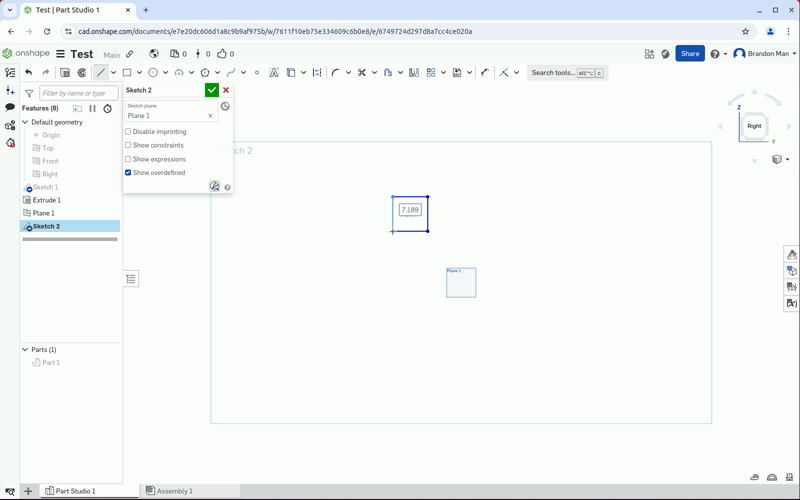
key(esc)
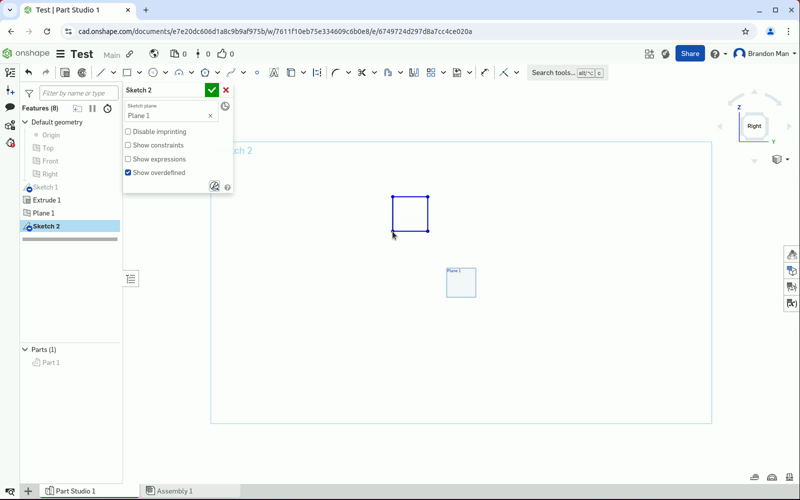
mouse_move(424, 219)
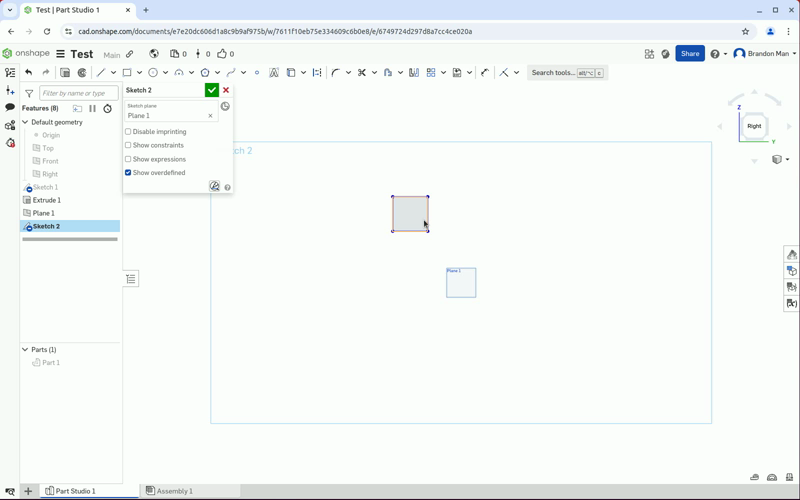
scroll(6)
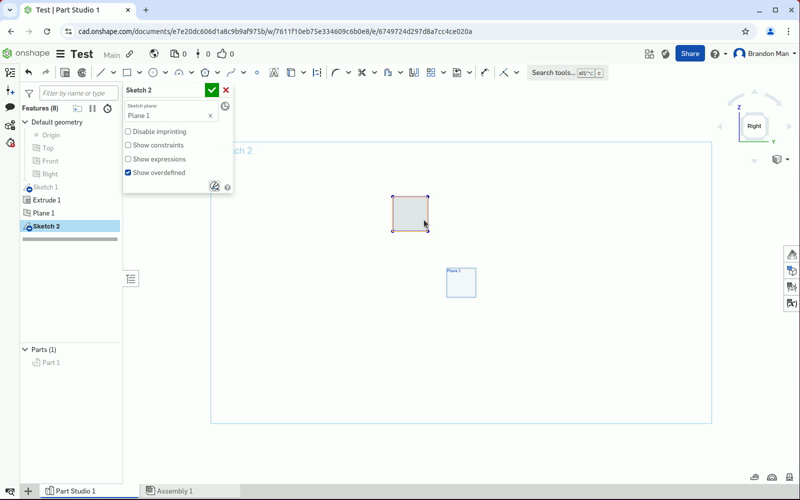
scroll(6)
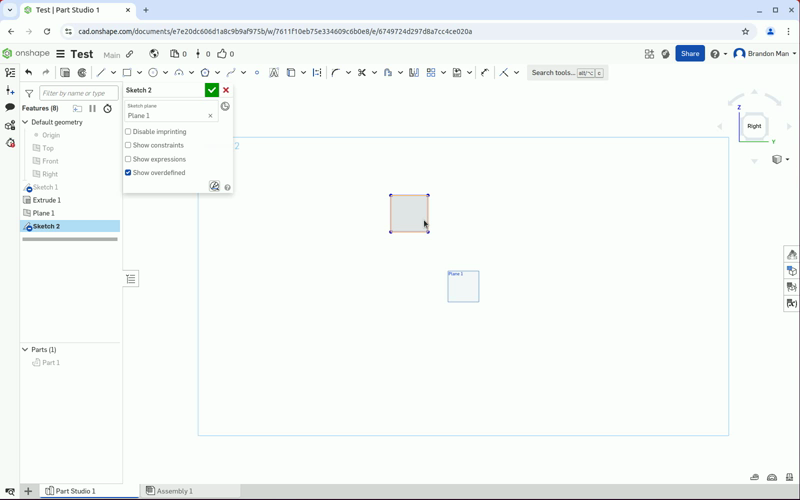
scroll(6)
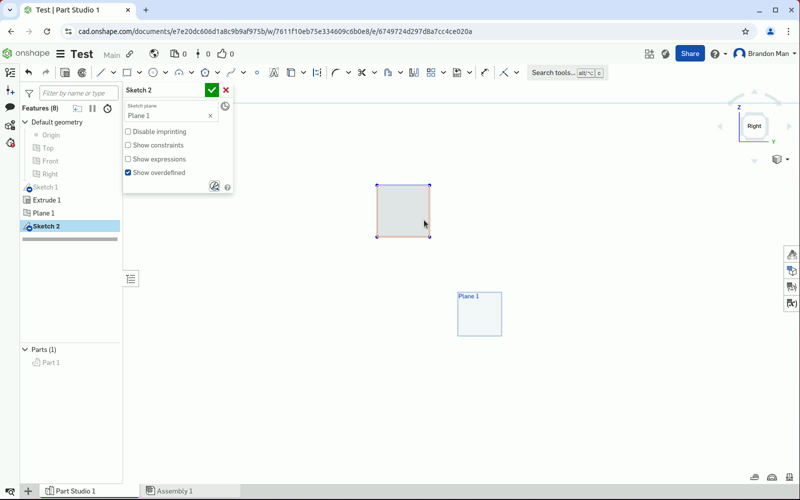
scroll(6)
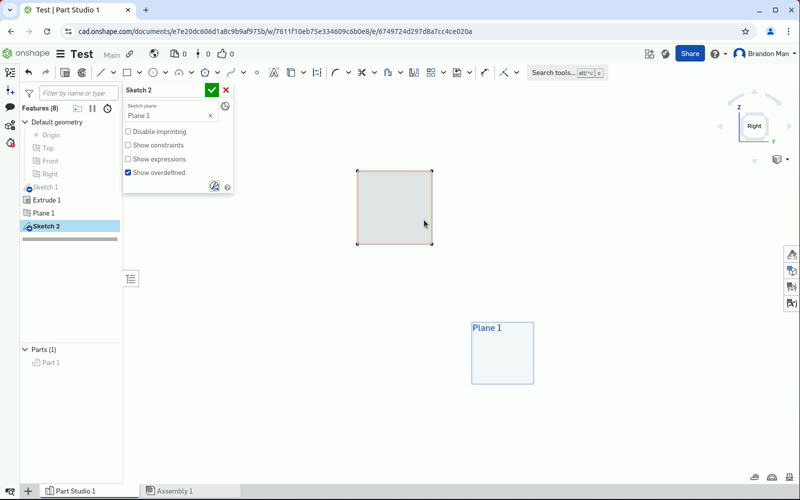
scroll(6)
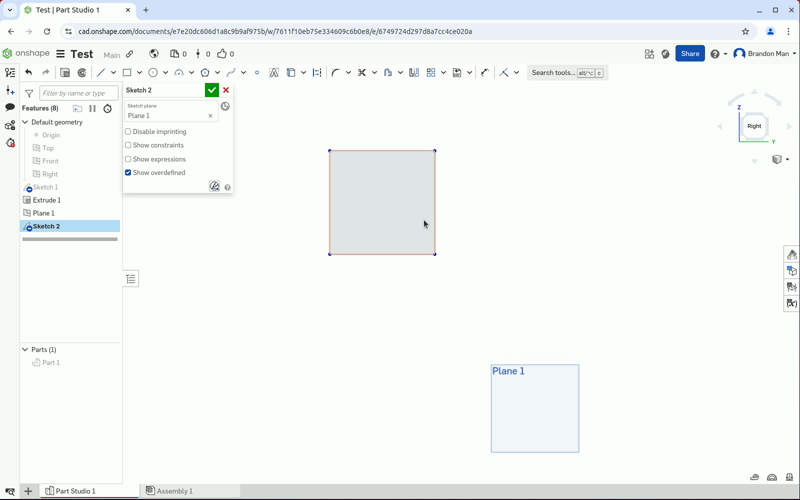
scroll(6)
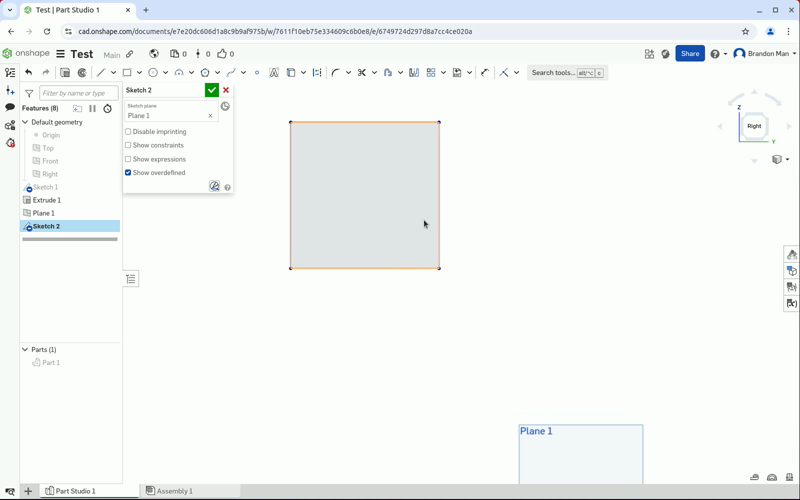
scroll(6)
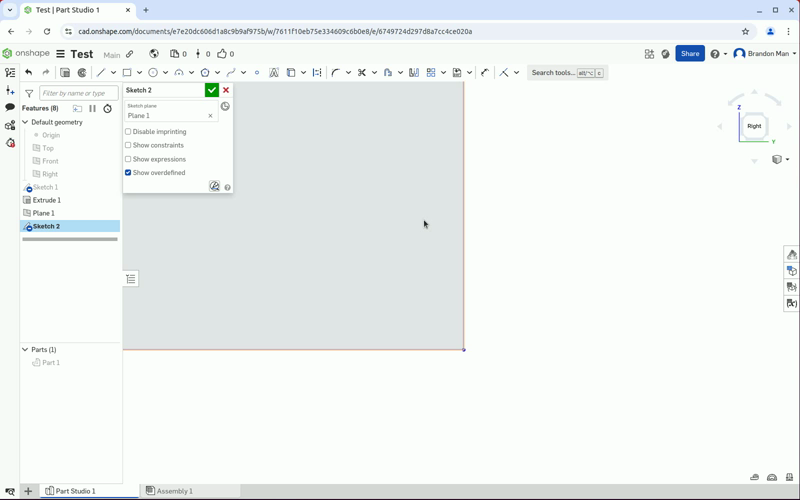
click(424, 219)
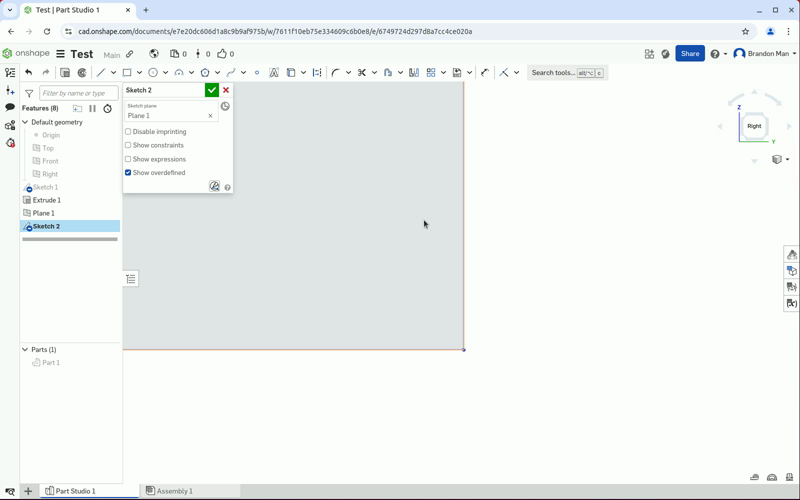
scroll(-6)
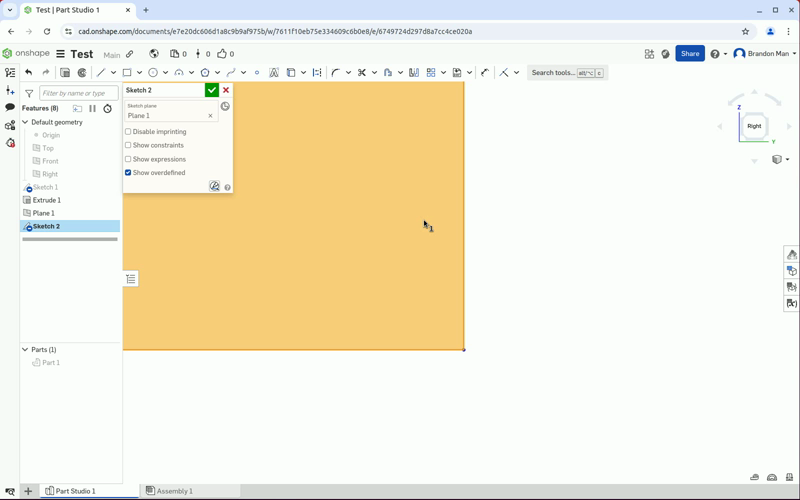
scroll(-6)
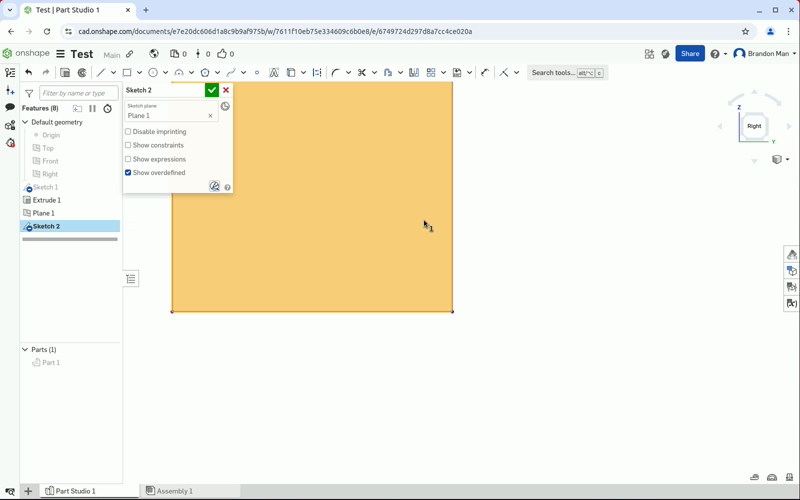
scroll(-6)
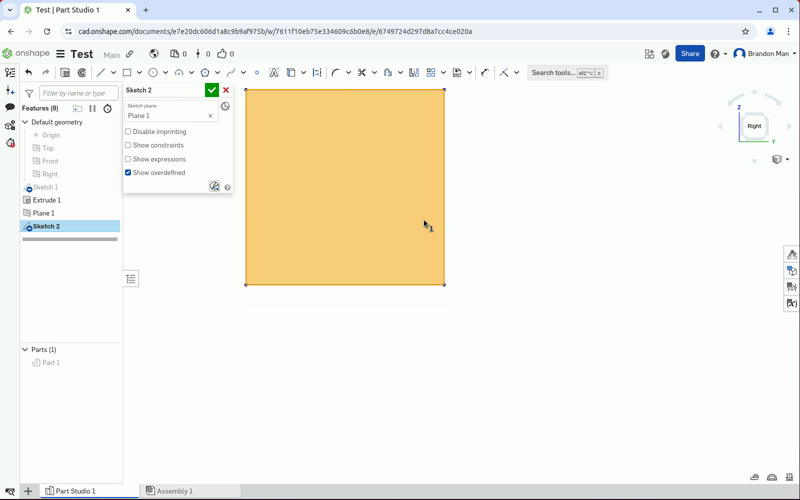
scroll(-6)
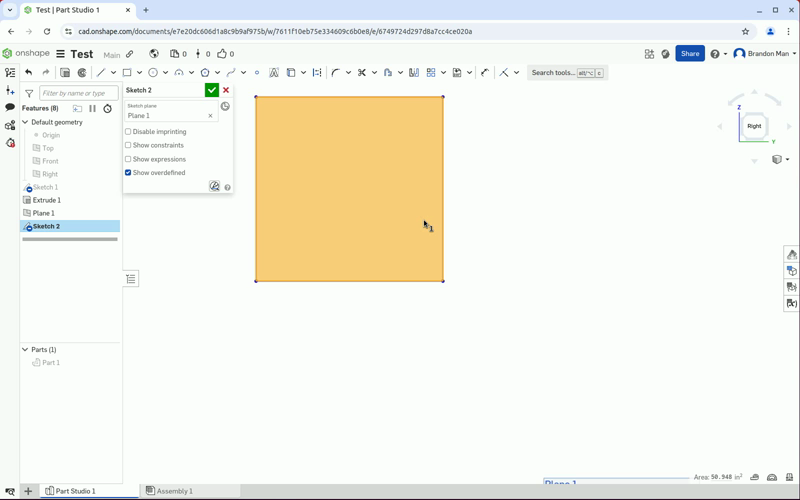
scroll(-6)
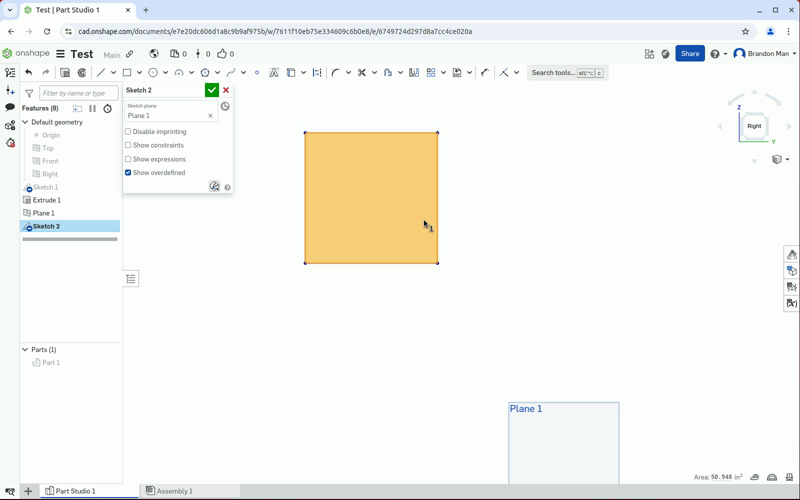
scroll(-6)
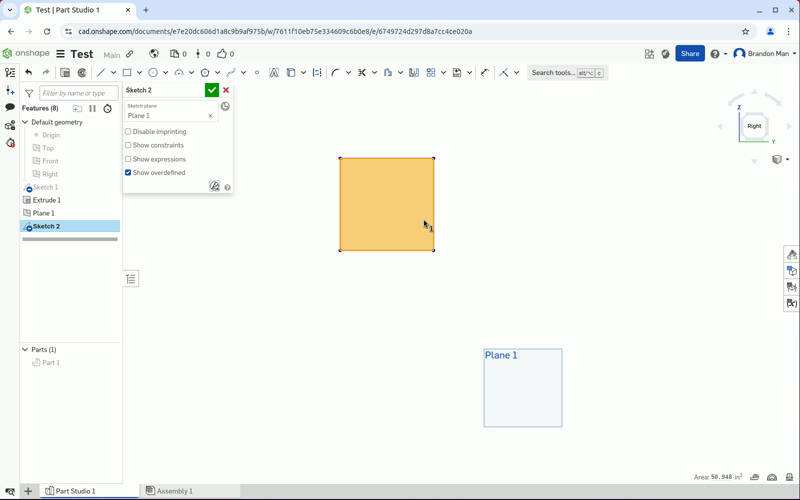
scroll(-6)
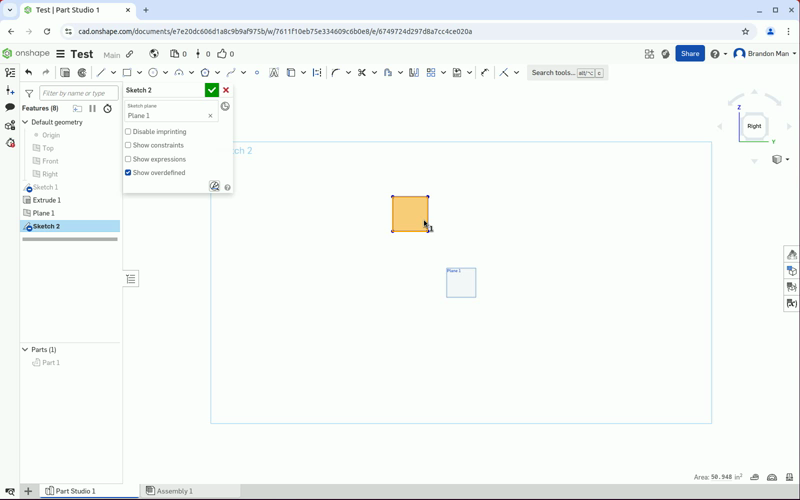
mouse_move(73, 352)
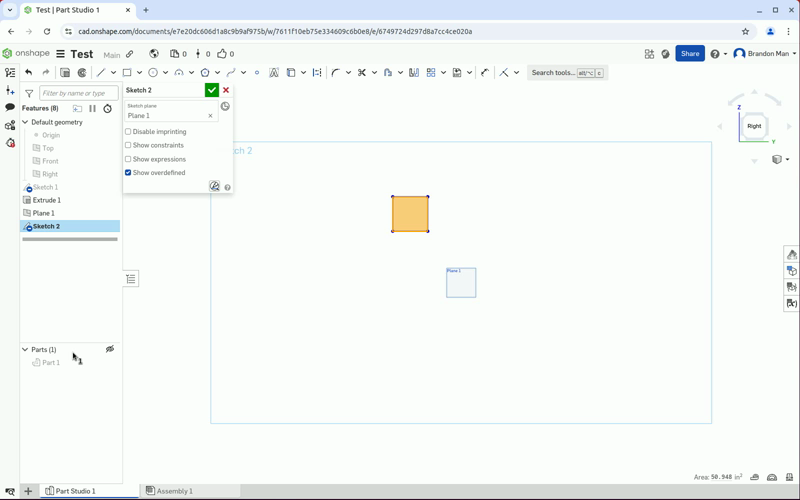
key(shift+y)
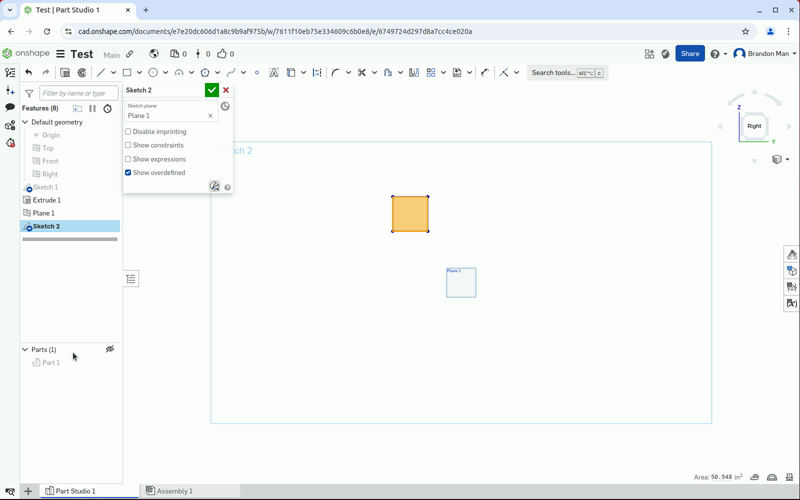
key(shift+e)
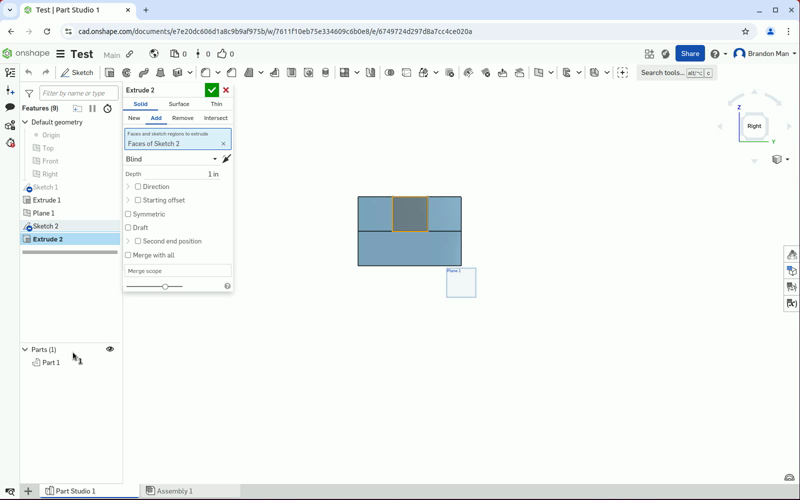
mouse_move(143, 106)
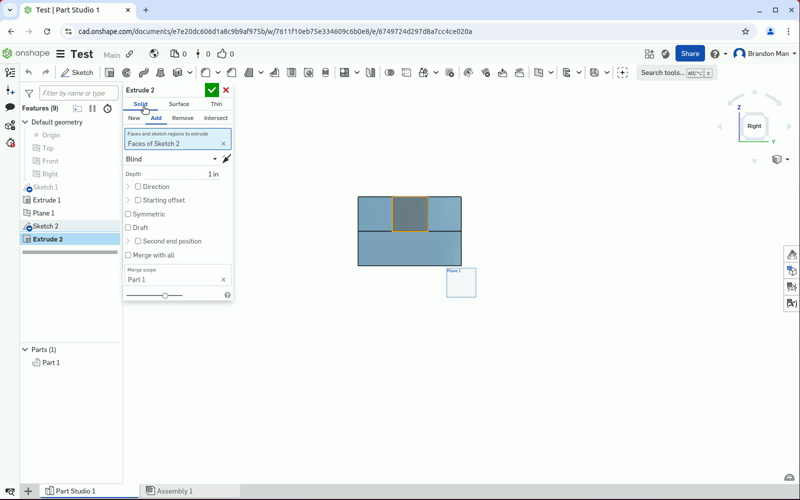
click(143, 106)
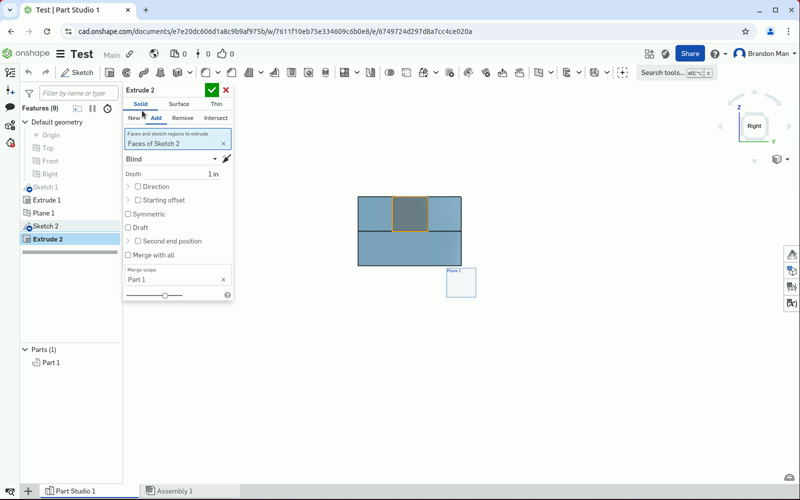
mouse_move(137, 120)
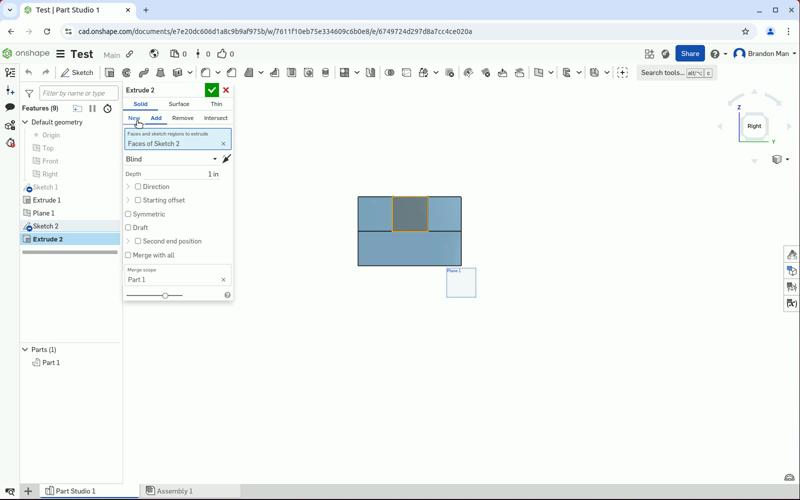
click(137, 120)
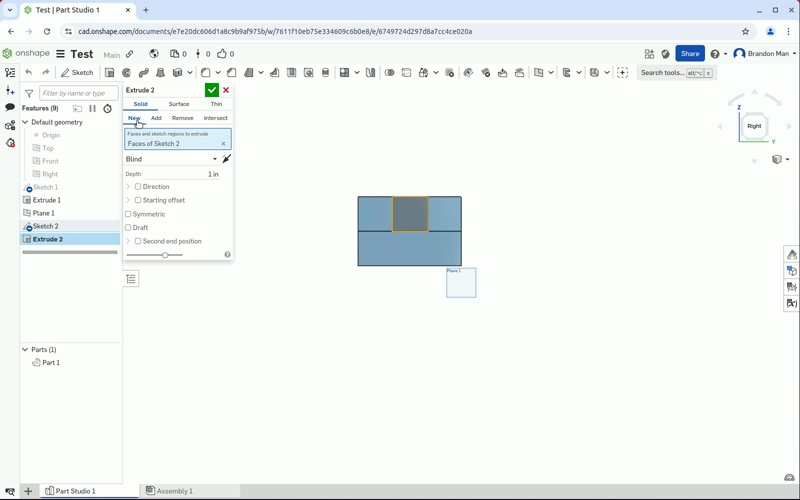
key(tab, 4)
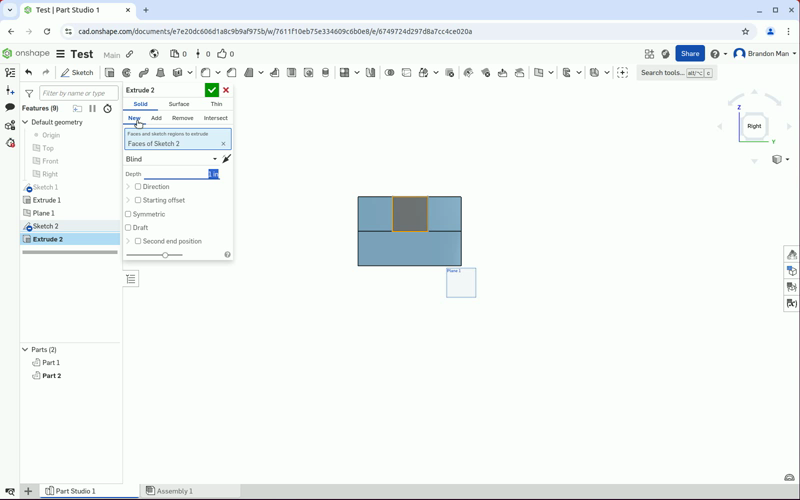
text(30.57)
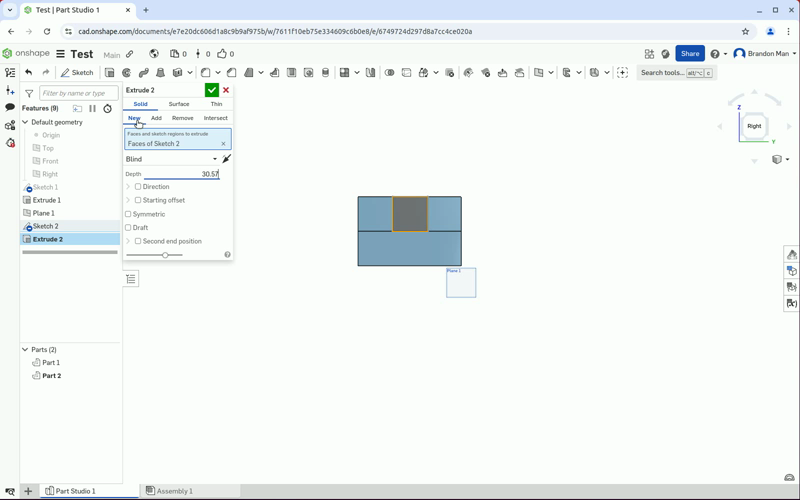
key(enter)
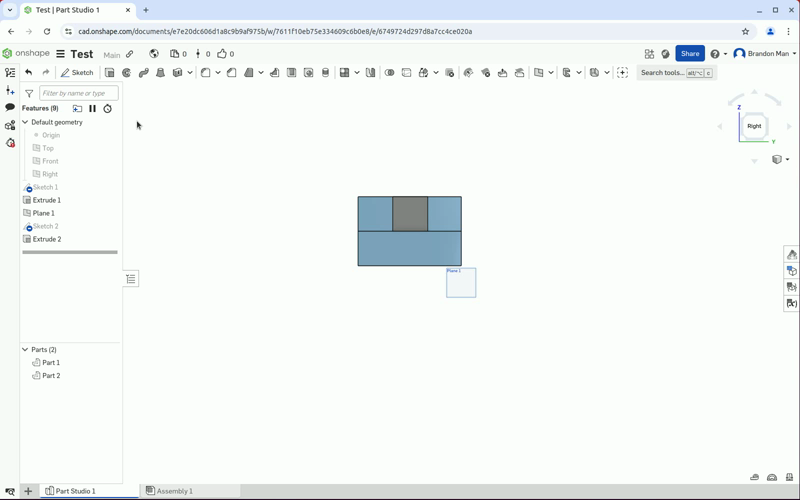
key(shift+h)
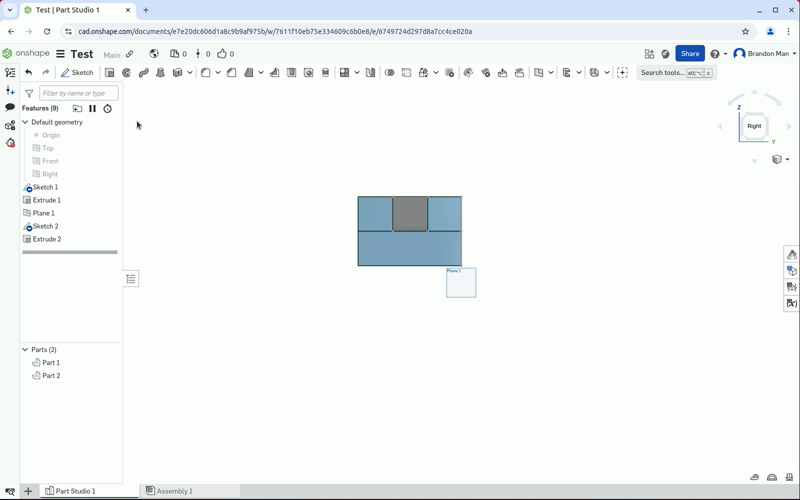
key(shift+h)
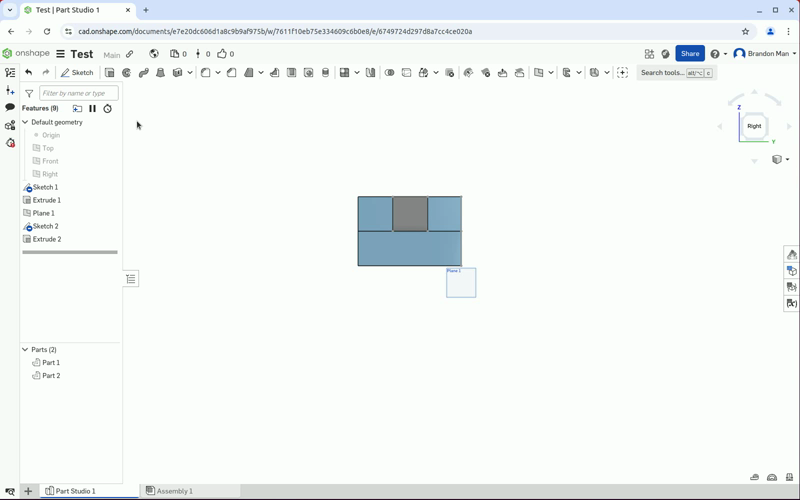
key(shift+7)
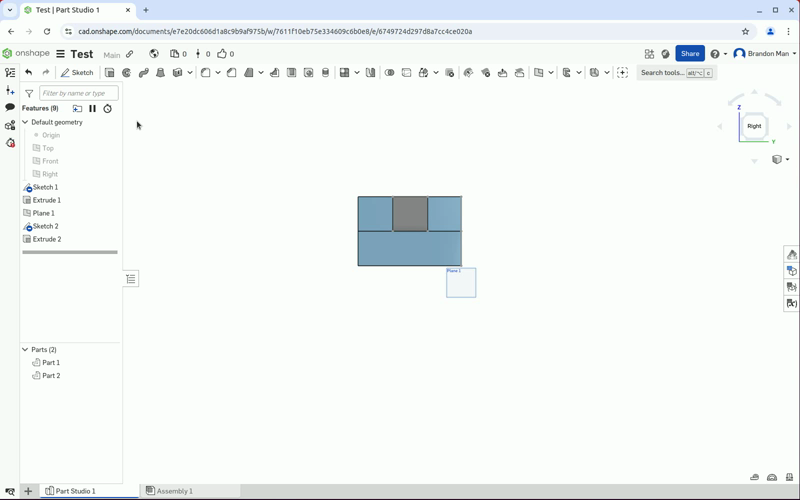
key(right, 2)
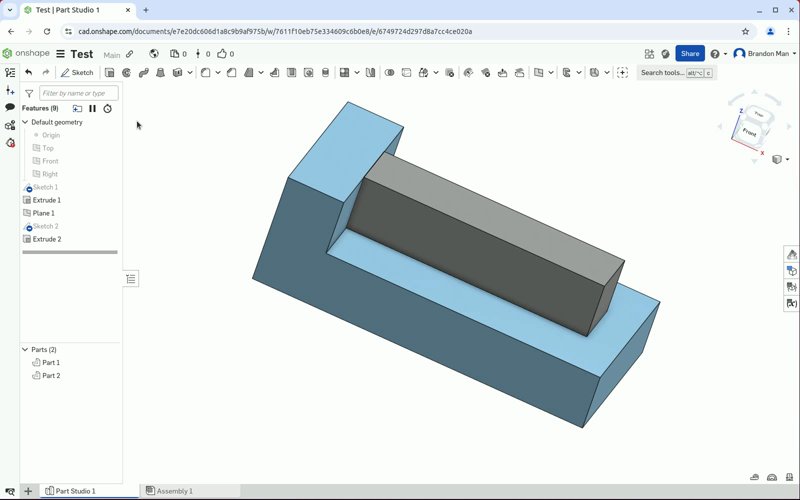
key(down, 2)
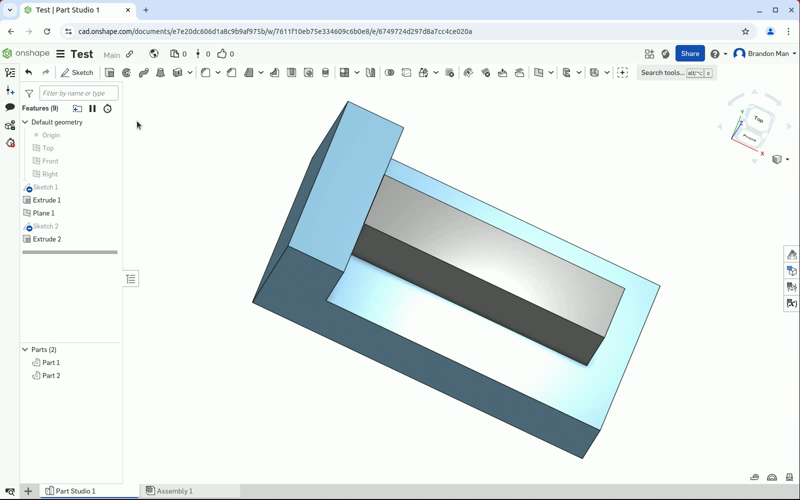
key(up, 2)
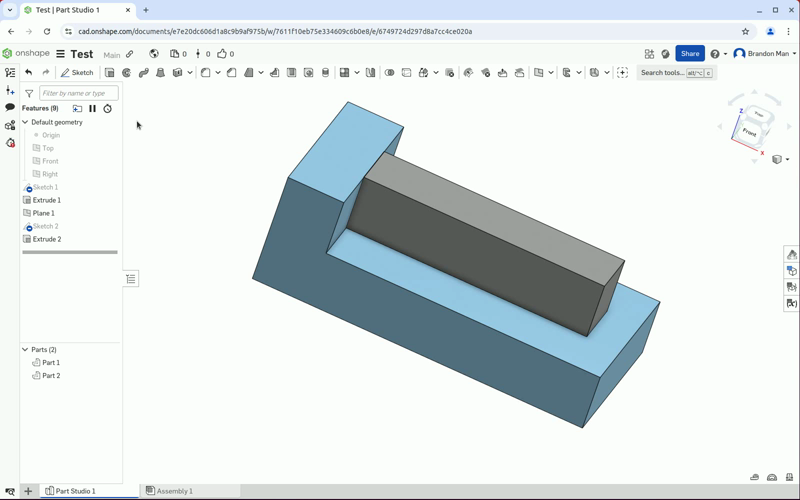
key(left, 2)
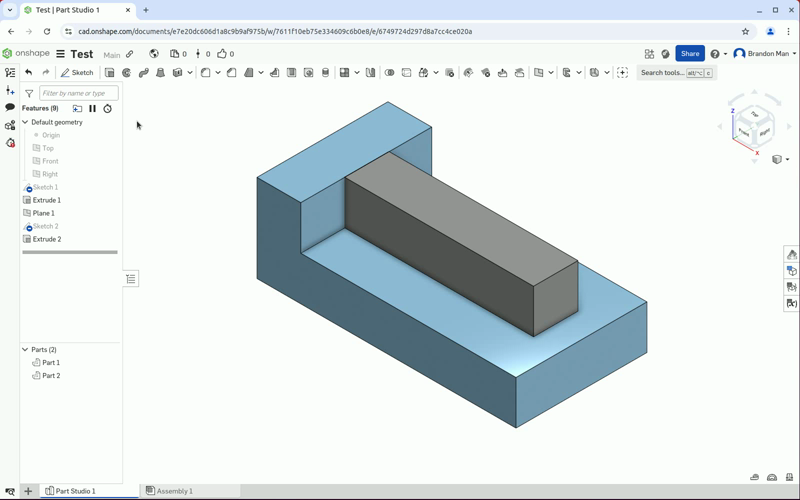
mouse_move(73, 189)
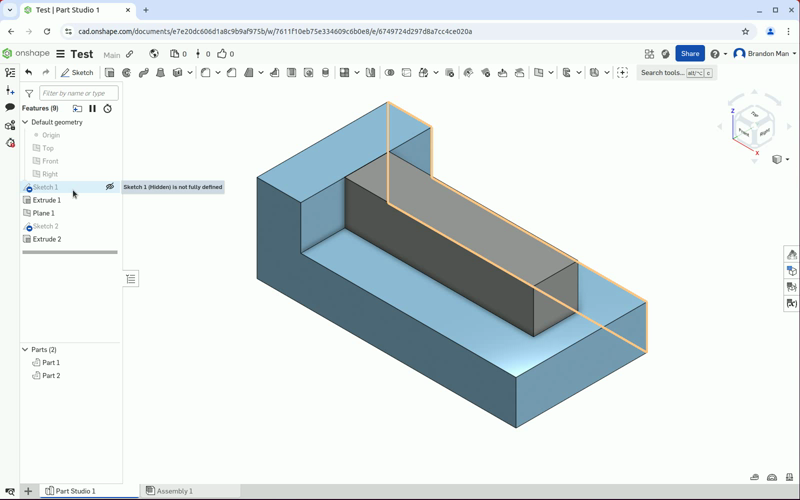
click(73, 189)